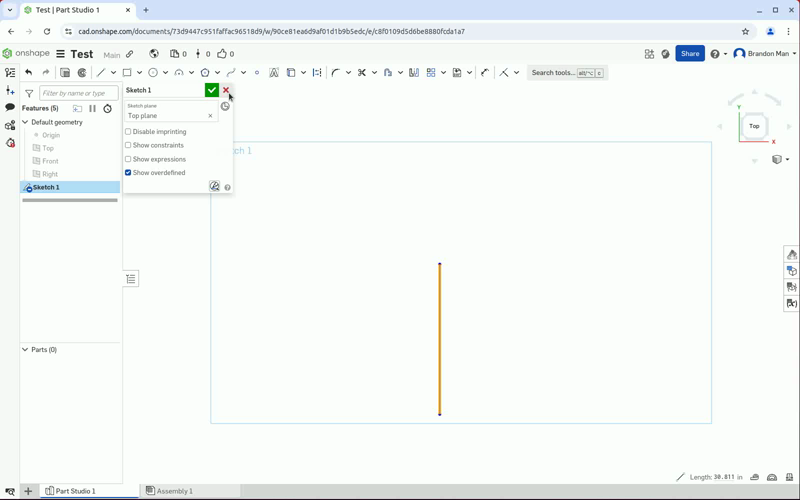
key(shift+h)
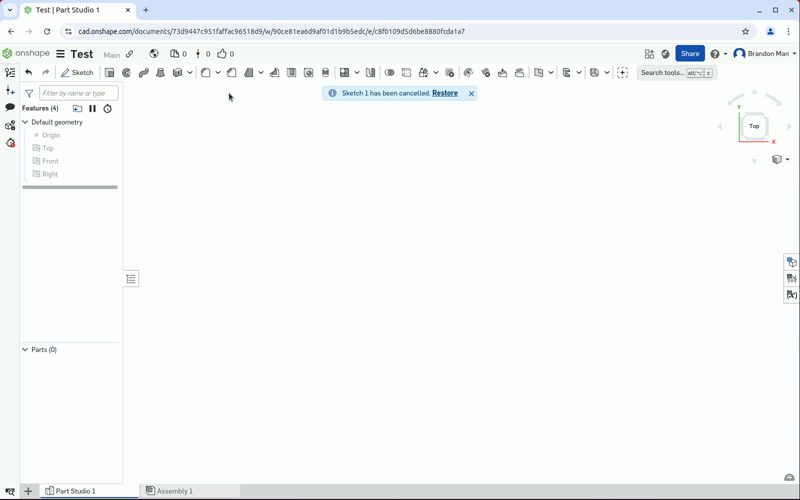
mouse_move(73, 352)
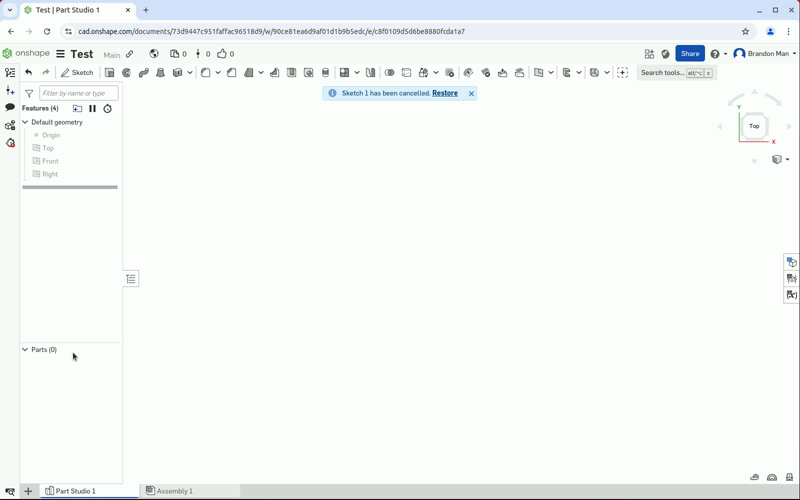
key(y)
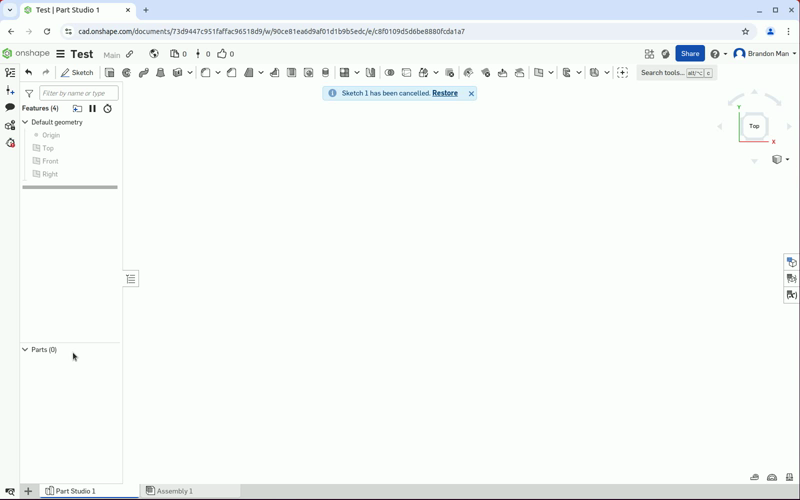
key(shift+p)
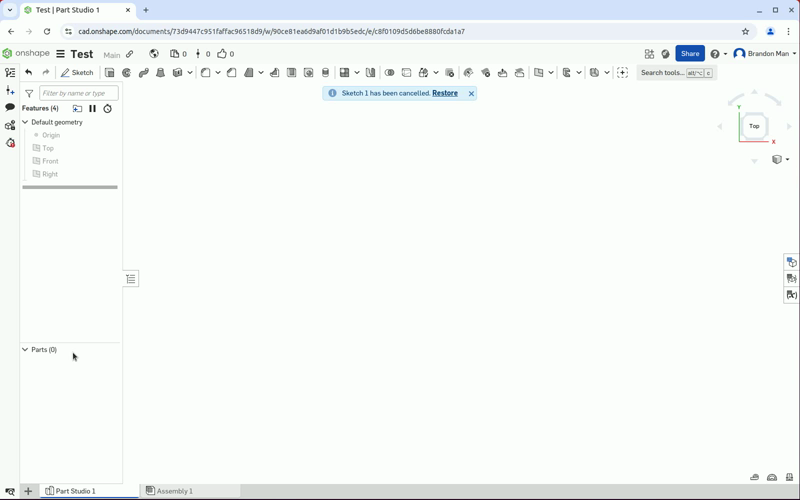
key(space)
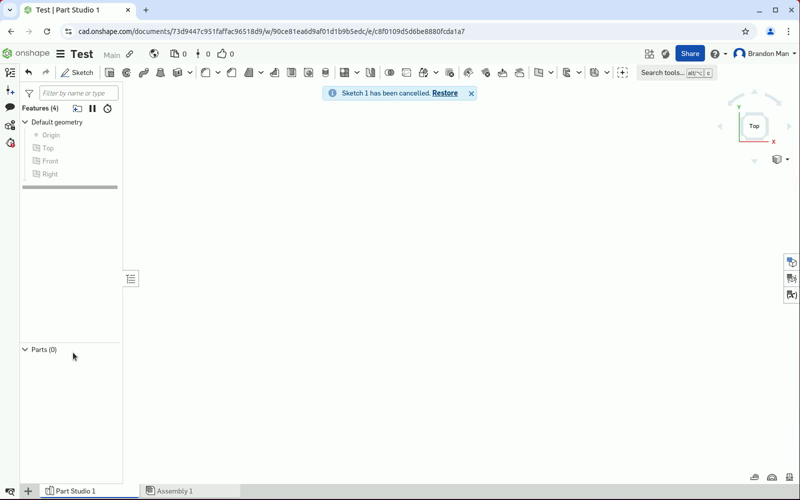
key_down(shift)
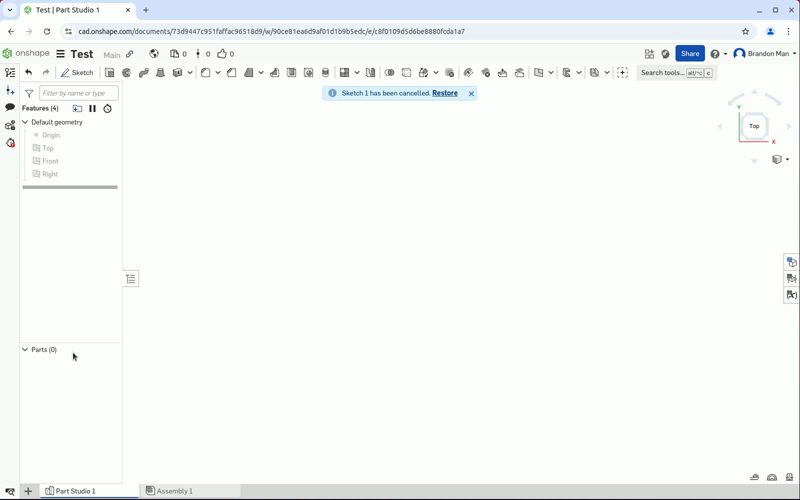
key(up)
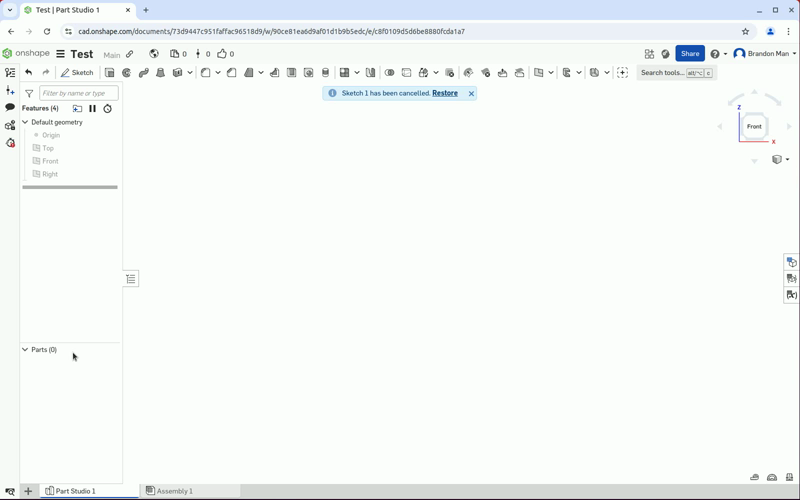
key_up(shift)
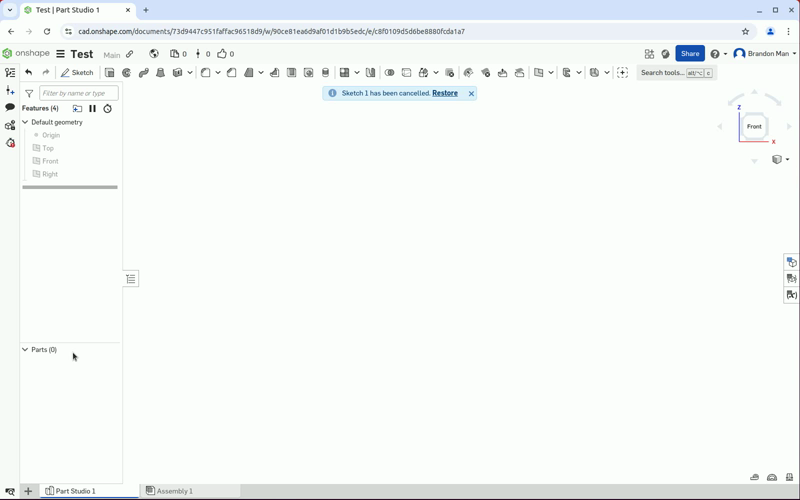
mouse_move(73, 352)
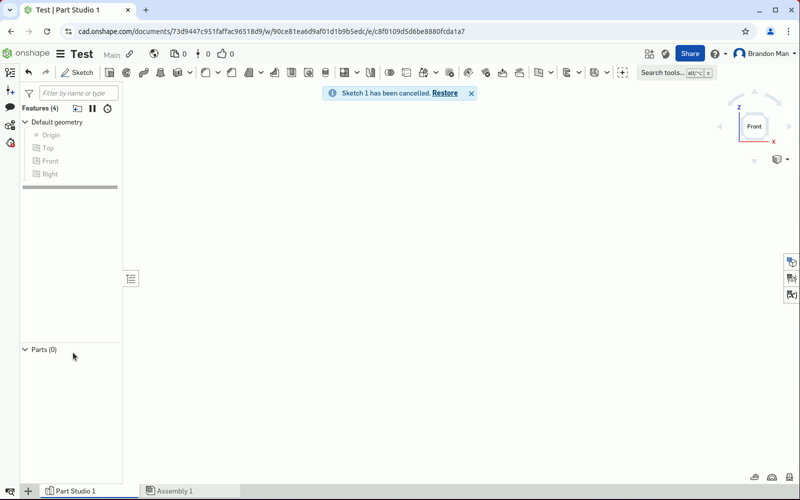
key(shift+y)
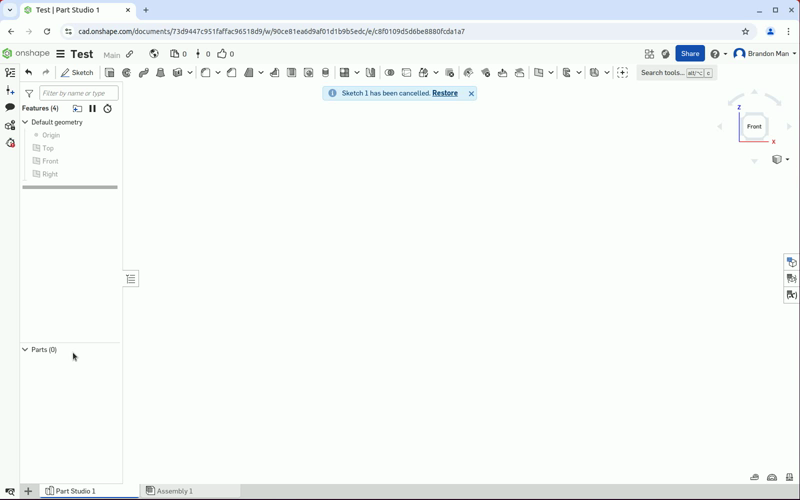
key(shift+s)
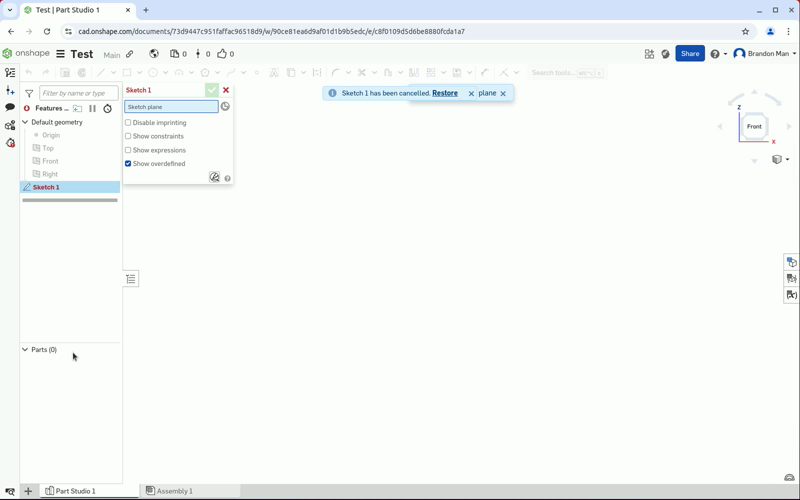
mouse_move(73, 163)
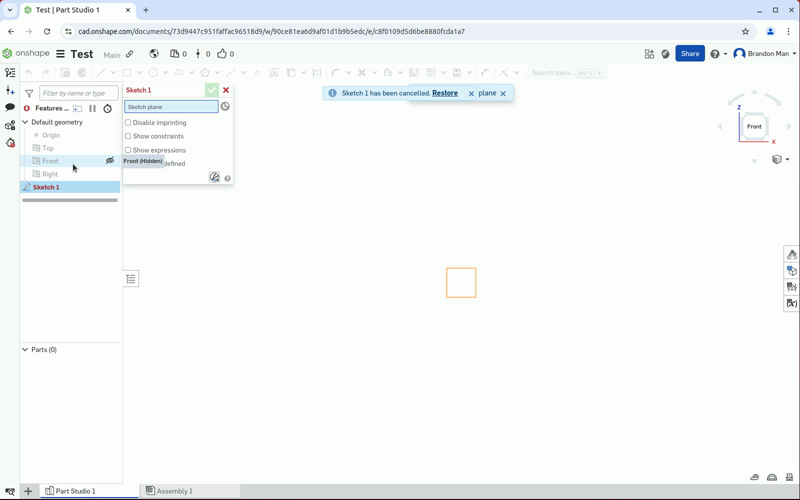
click(73, 163)
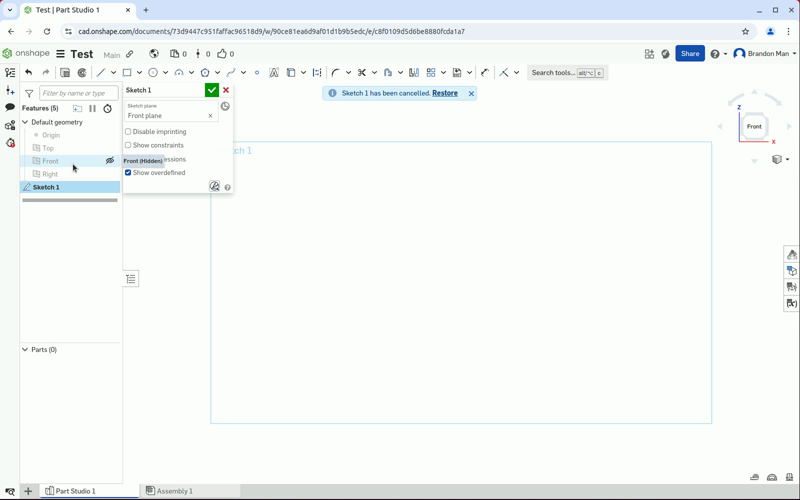
mouse_move(73, 352)
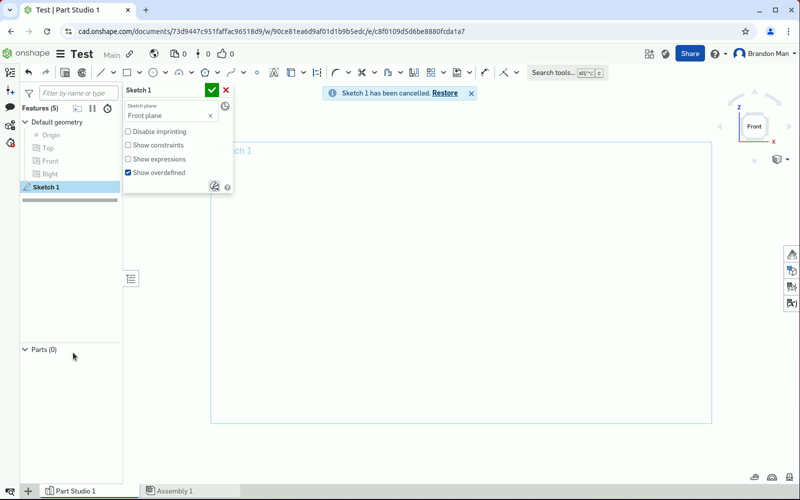
key(y)
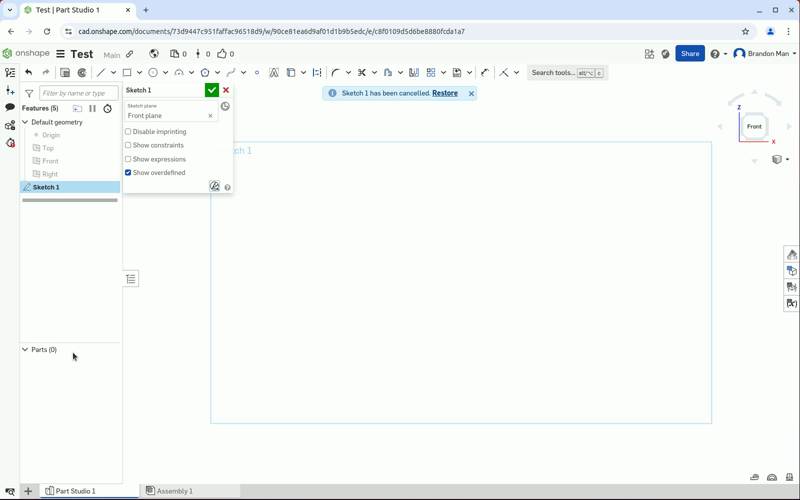
key(l)
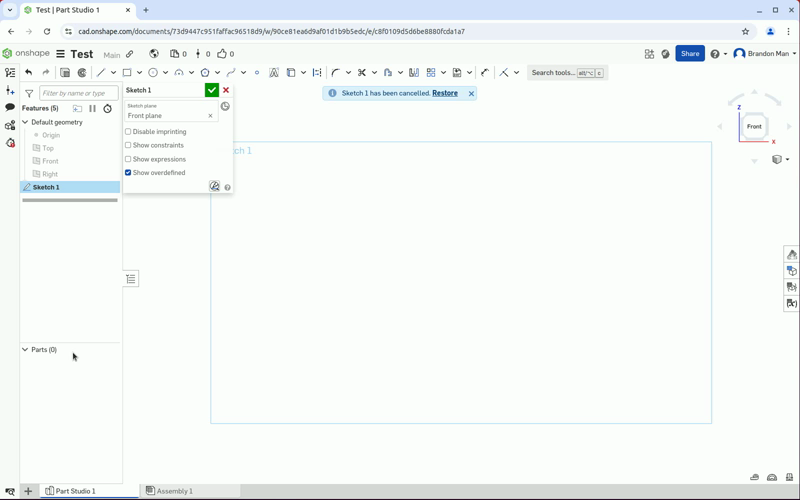
key_down(shift)
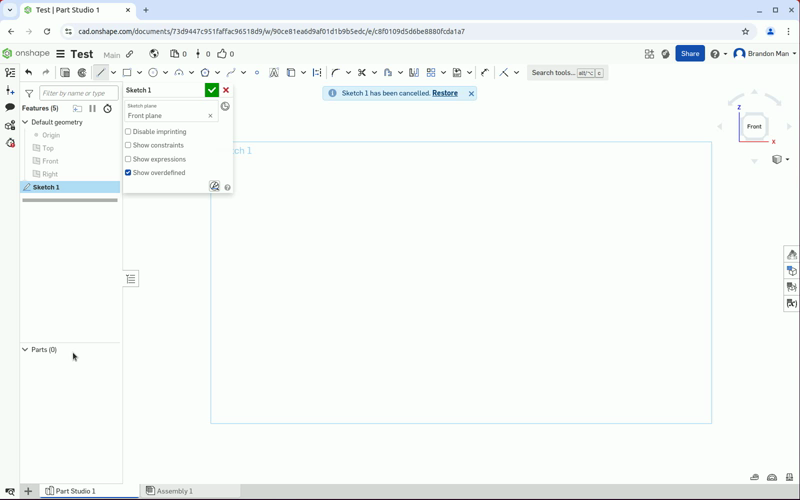
mouse_move(348, 299)
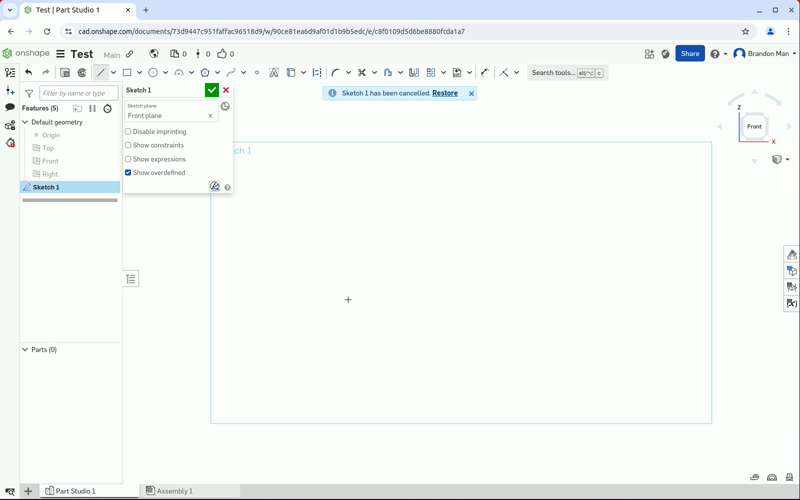
click(348, 299)
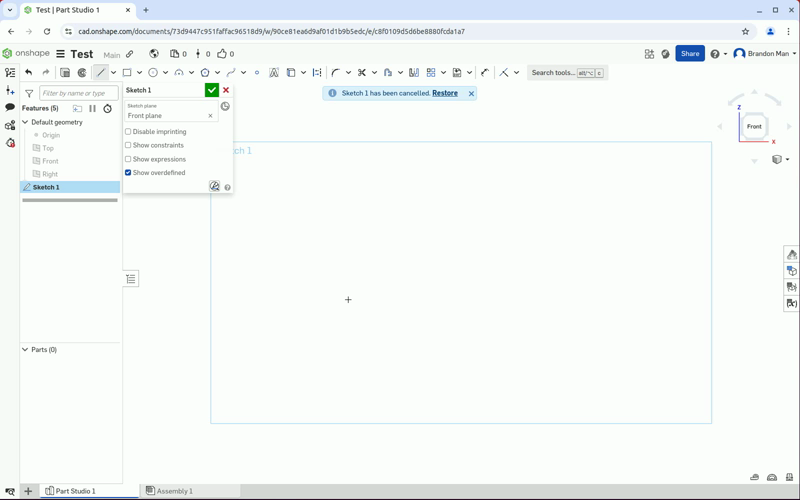
key_up(shift)
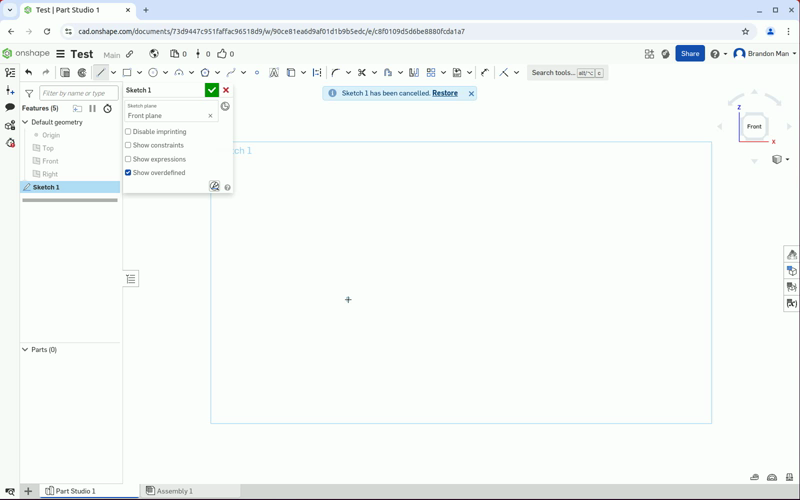
key_down(shift)
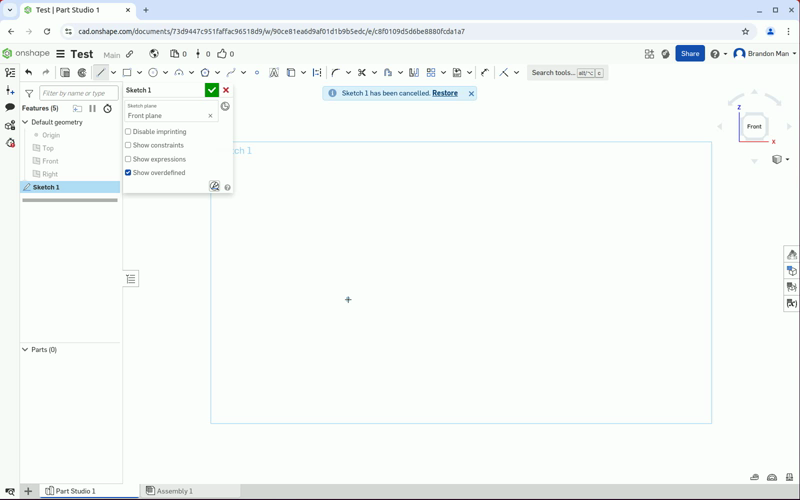
mouse_move(550, 299)
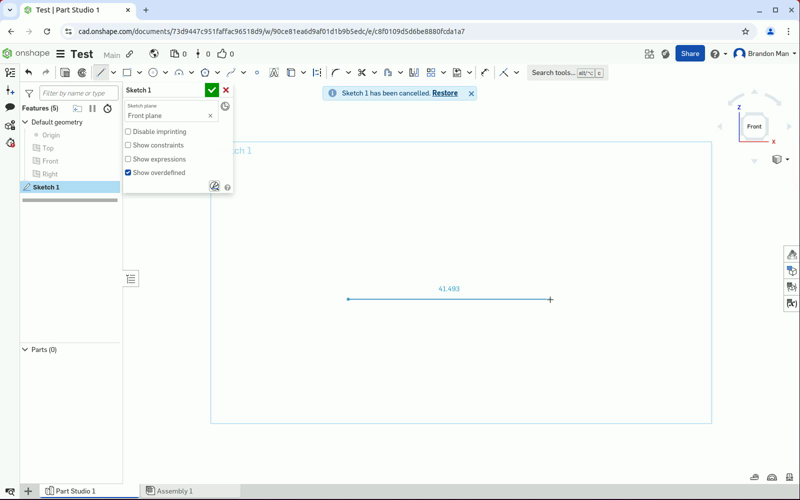
click(550, 299)
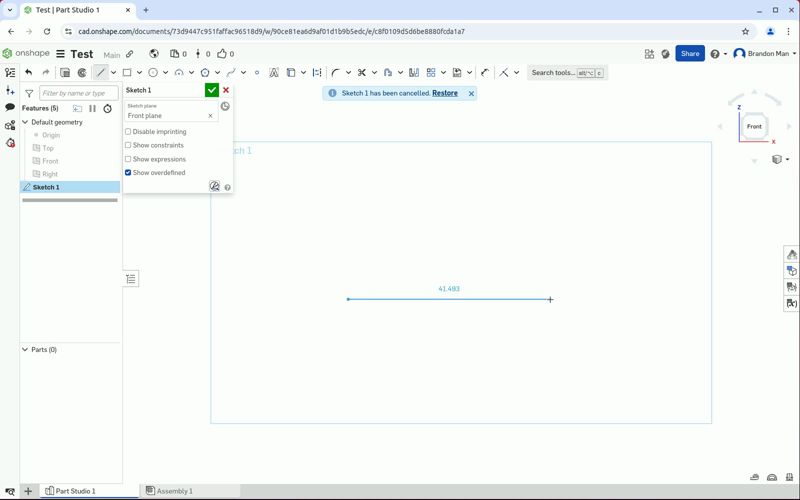
key_up(shift)
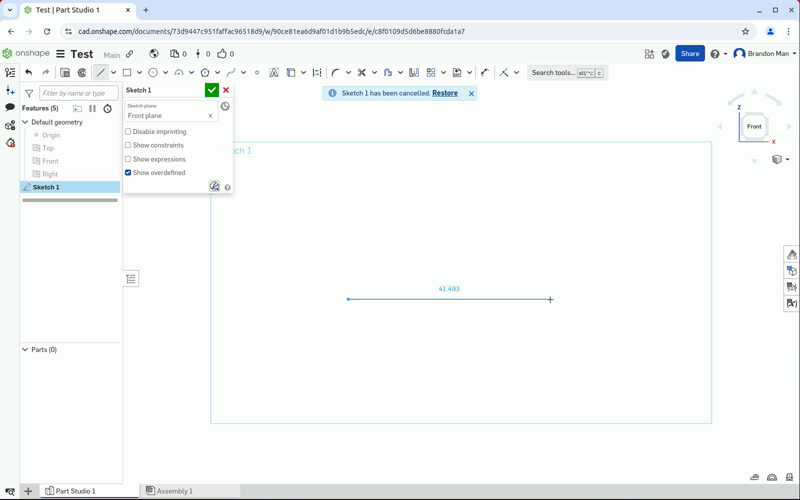
key_down(shift)
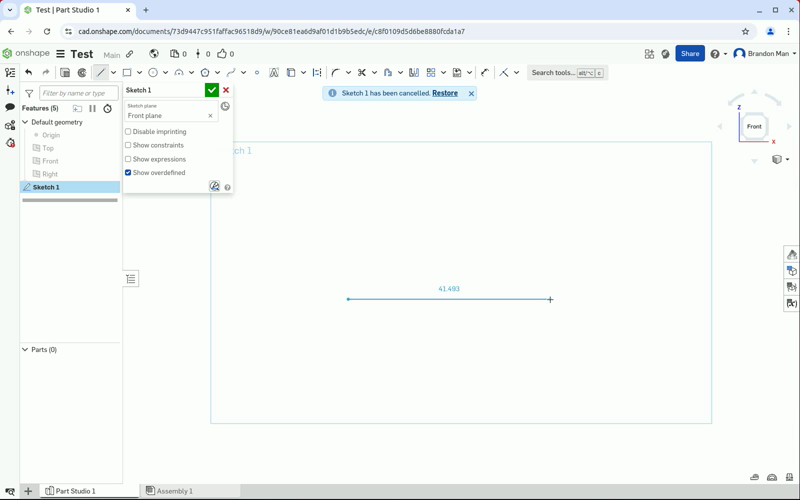
mouse_move(580, 299)
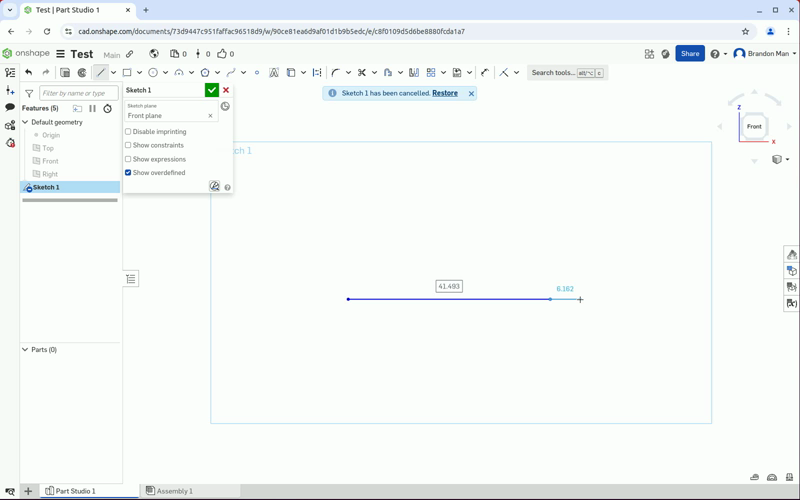
mouse_move(550, 265)
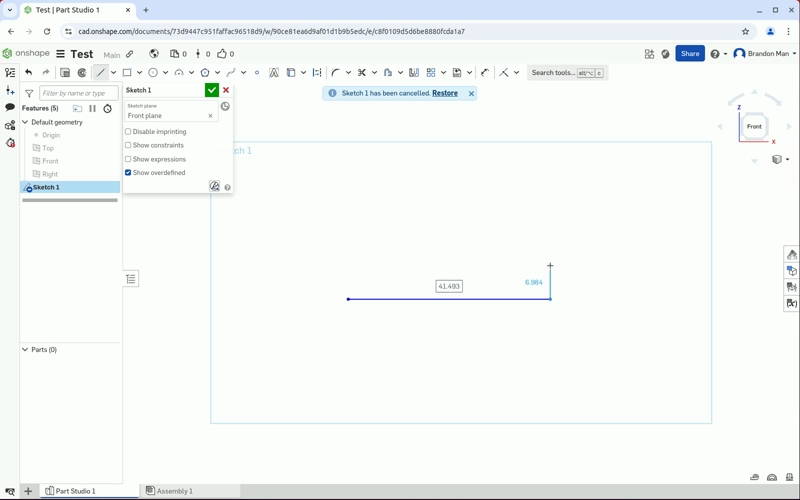
click(550, 265)
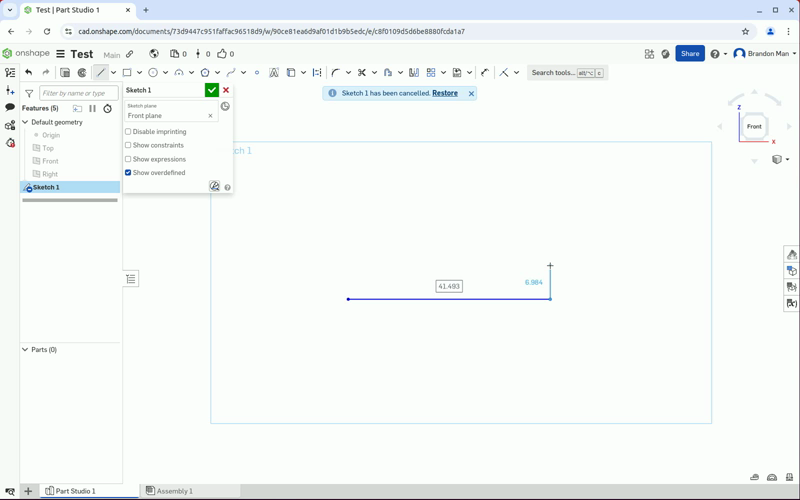
key_up(shift)
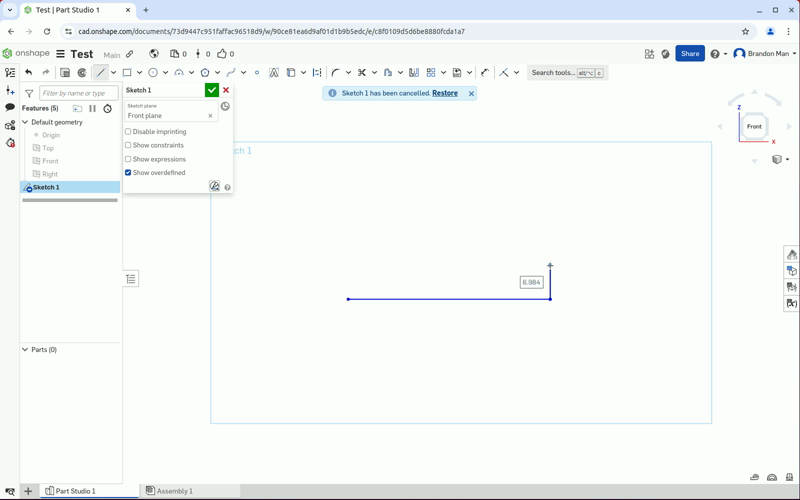
key_down(shift)
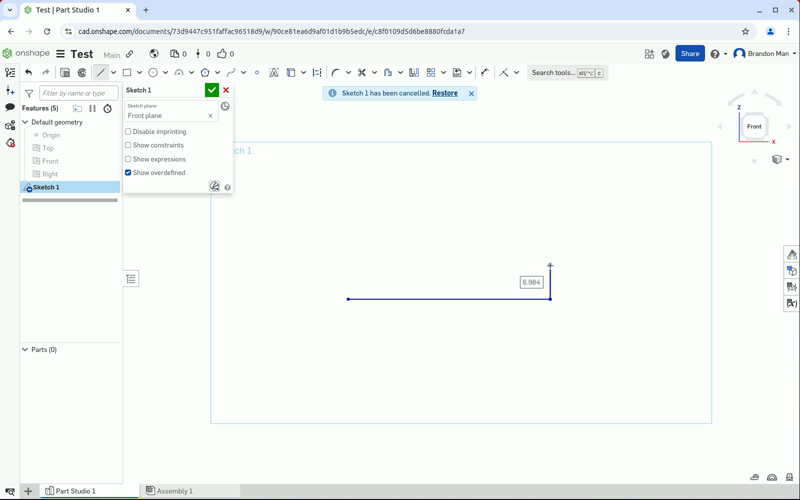
mouse_move(348, 265)
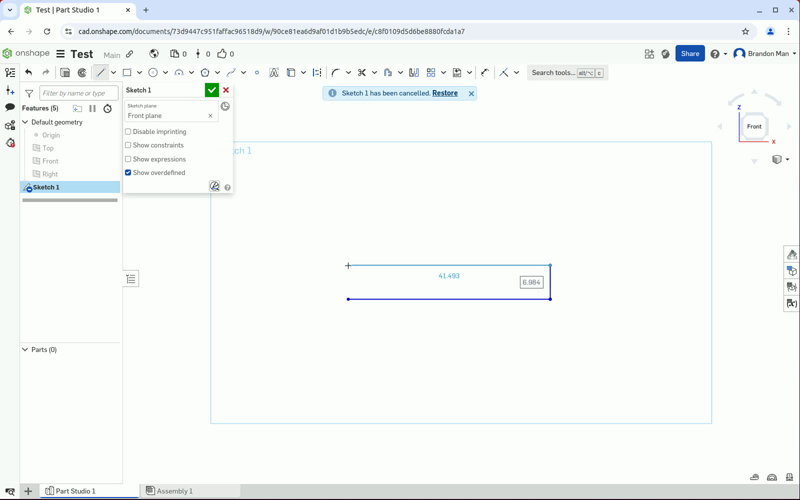
click(348, 265)
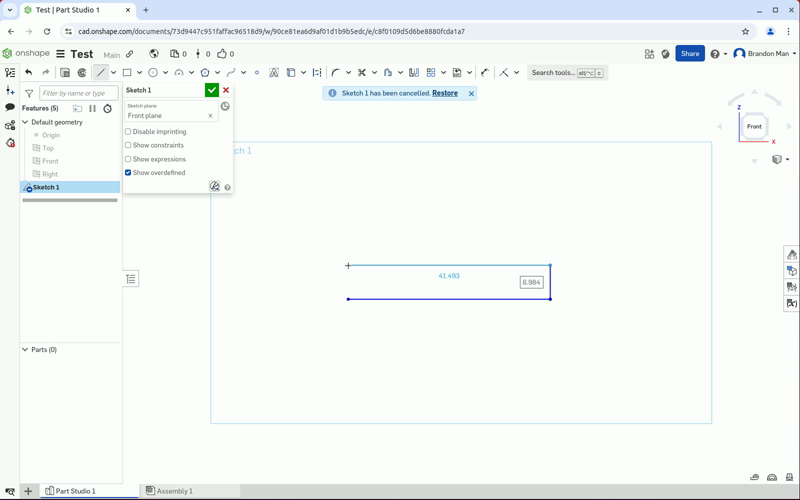
key_up(shift)
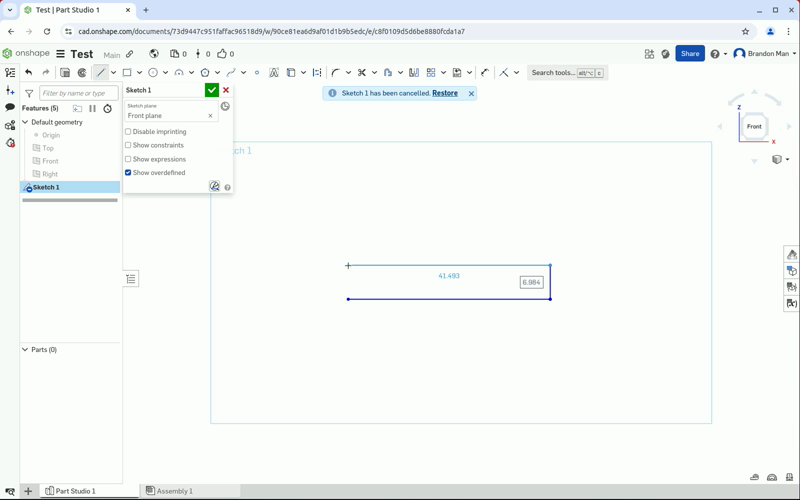
mouse_move(378, 265)
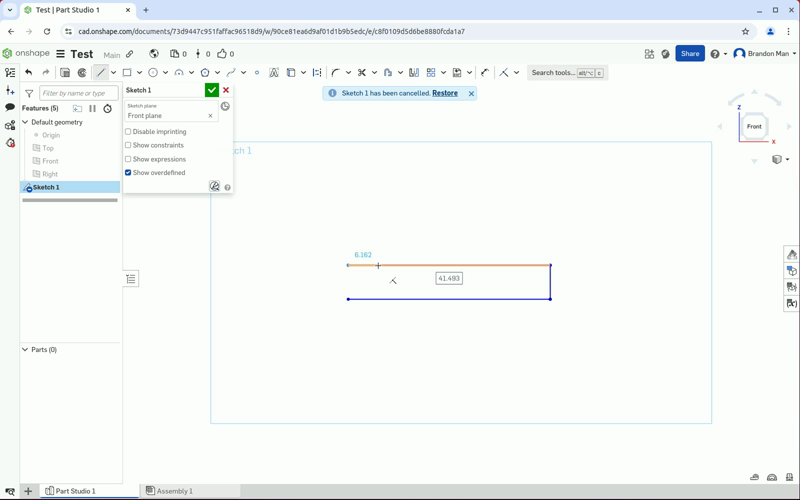
key_down(shift)
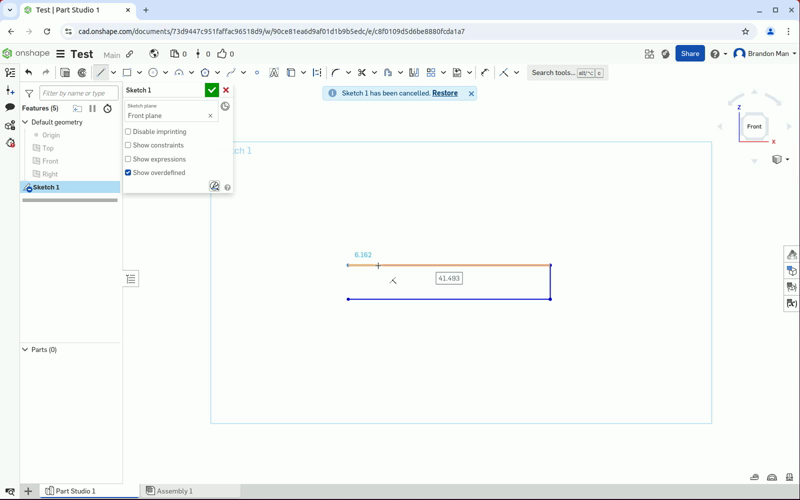
mouse_move(348, 299)
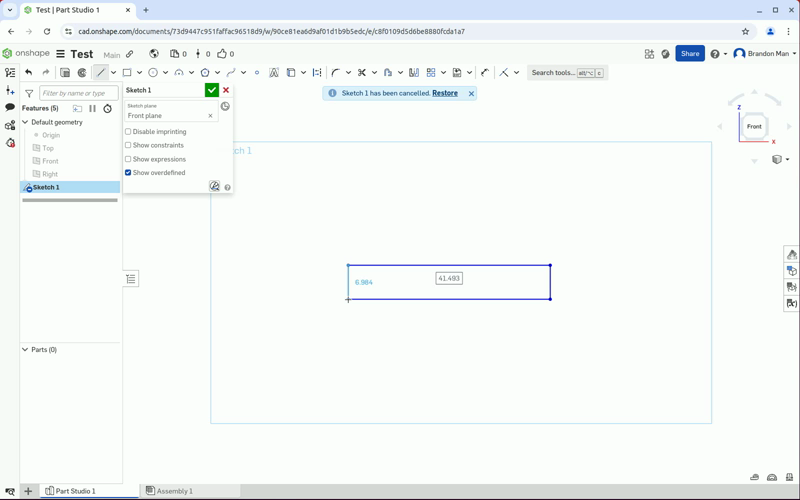
key_up(shift)
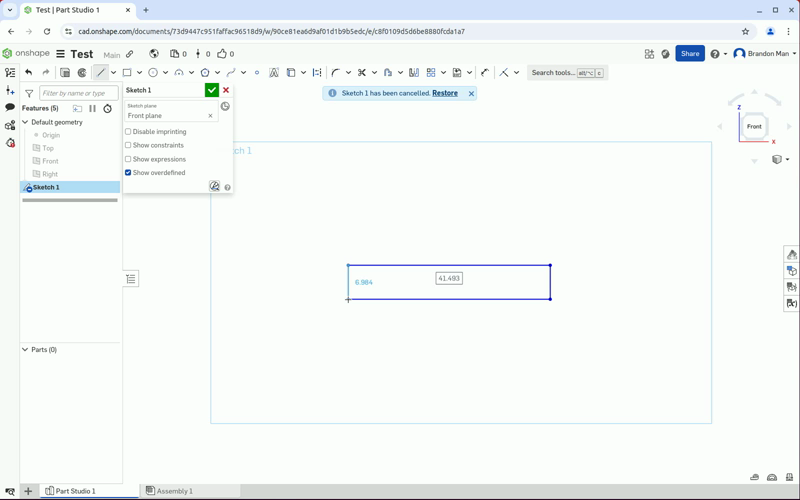
click(348, 299)
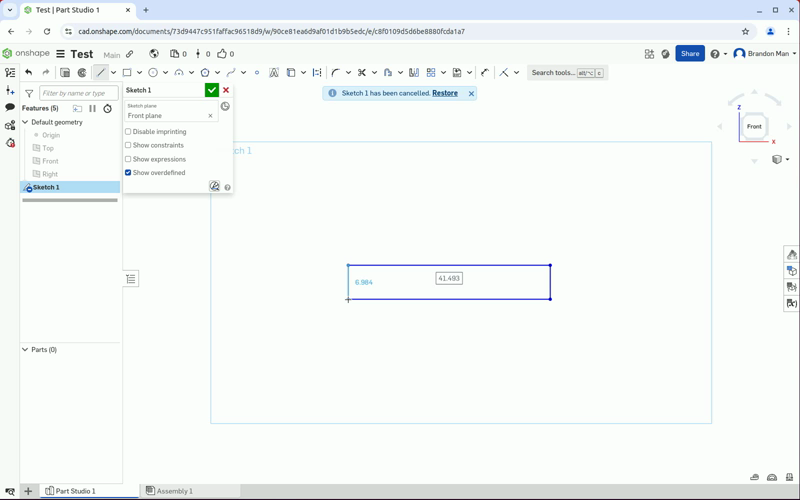
key(esc)
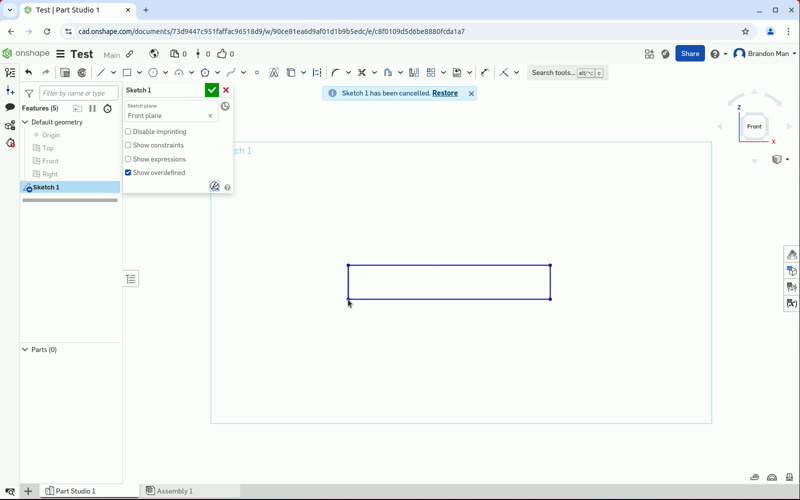
mouse_move(525, 279)
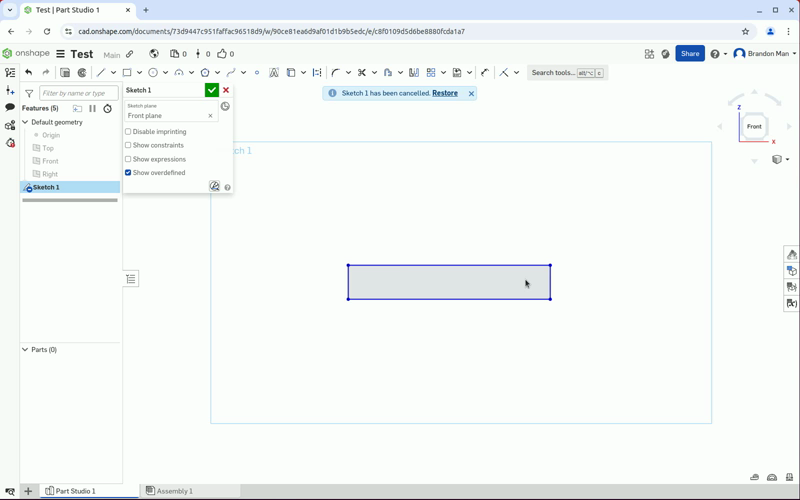
click(525, 279)
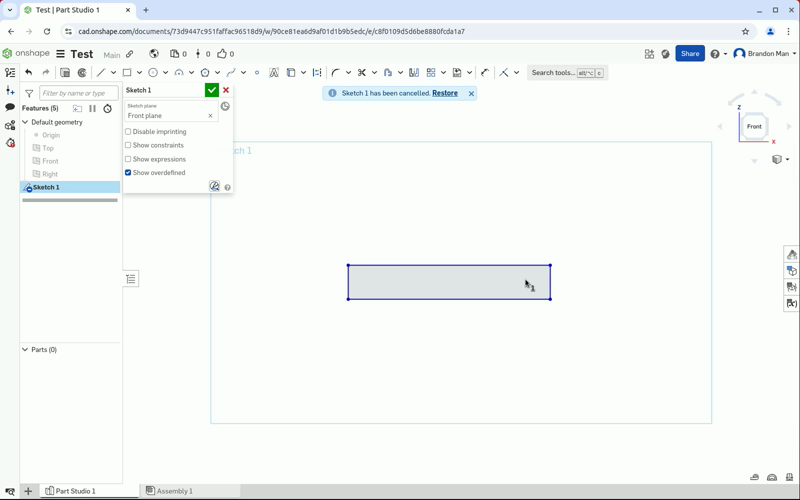
mouse_move(73, 352)
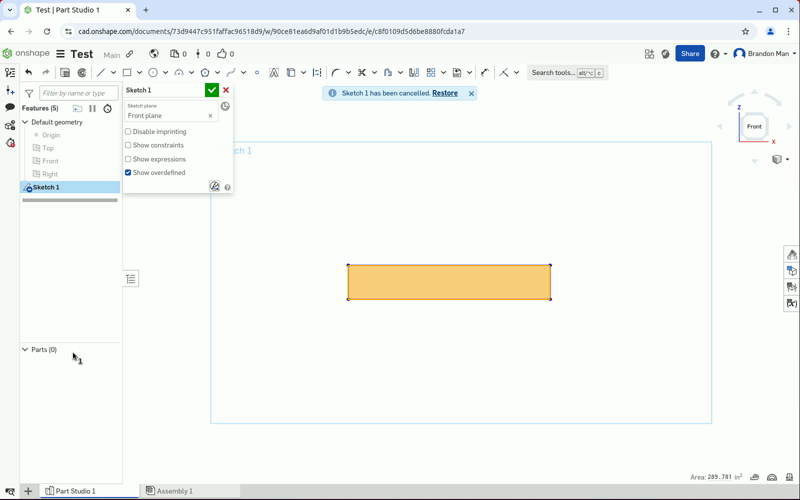
key(shift+y)
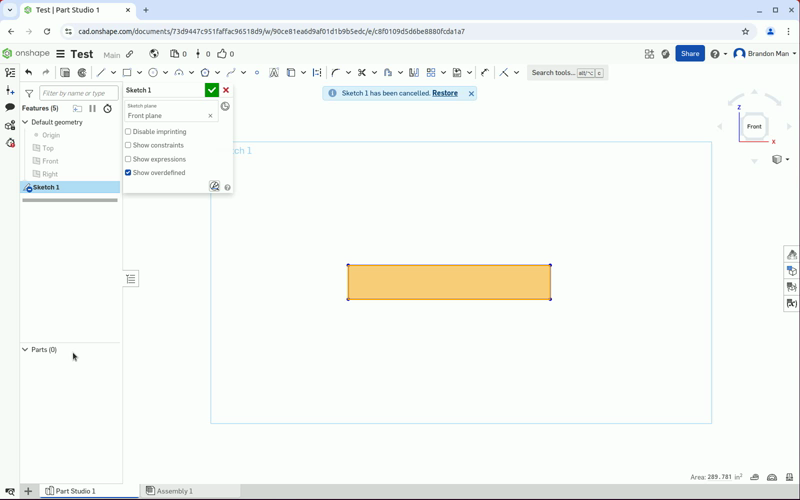
key(shift+e)
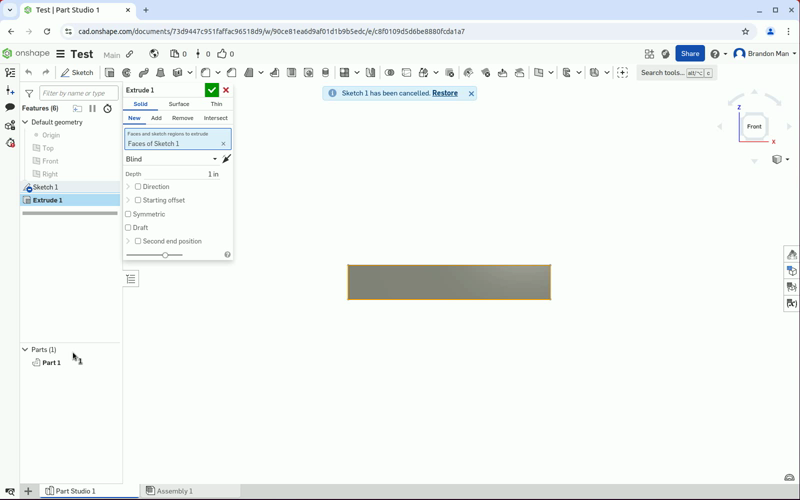
mouse_move(143, 106)
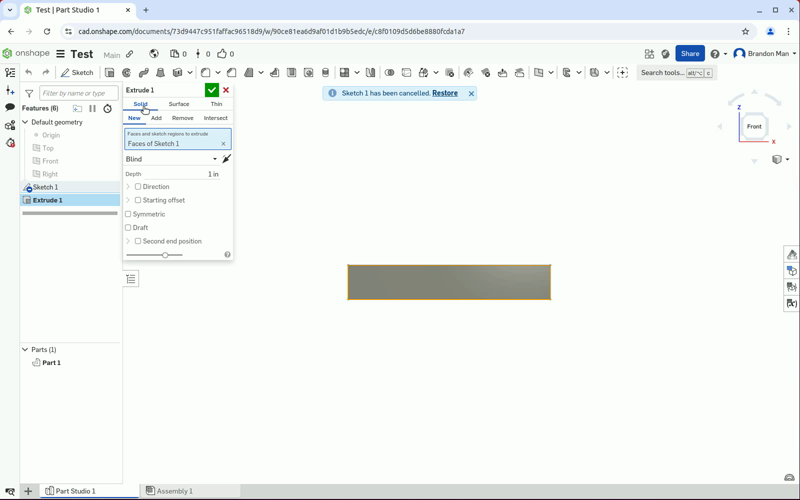
click(143, 106)
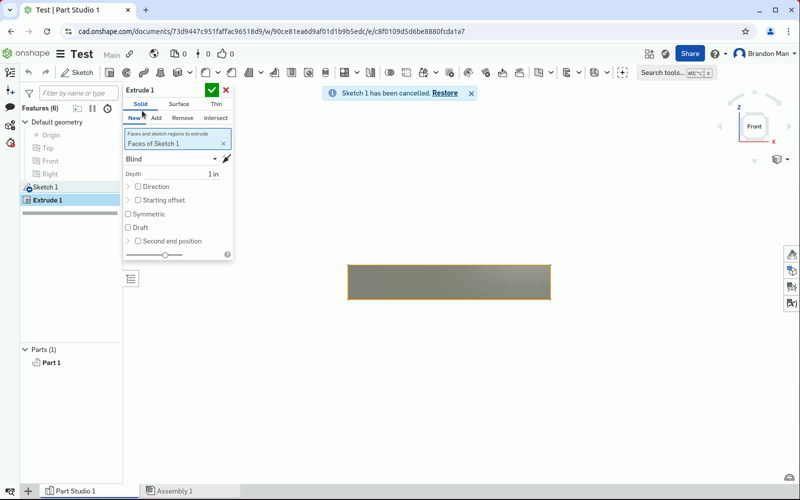
mouse_move(137, 120)
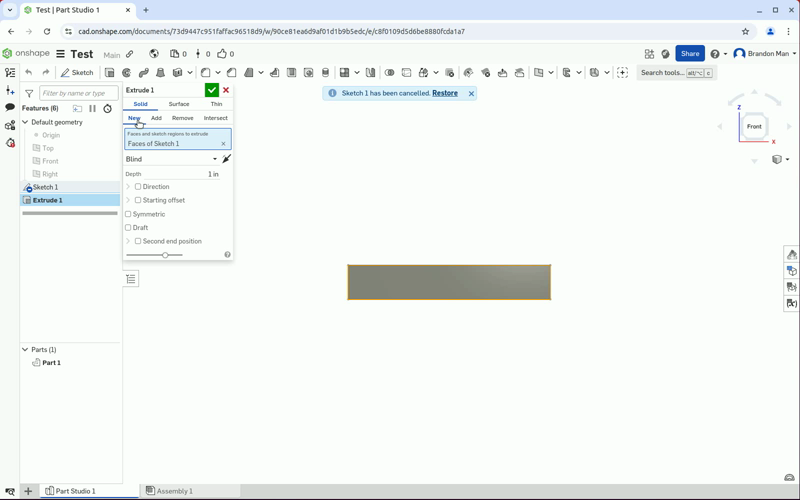
click(137, 120)
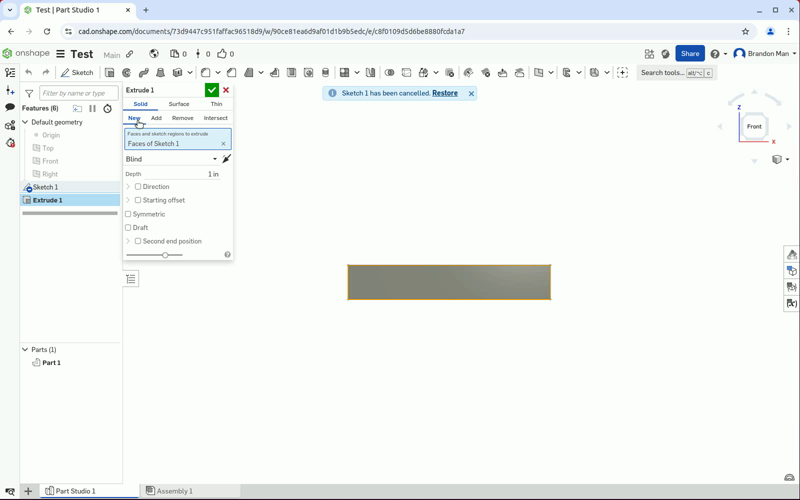
key(tab, 4)
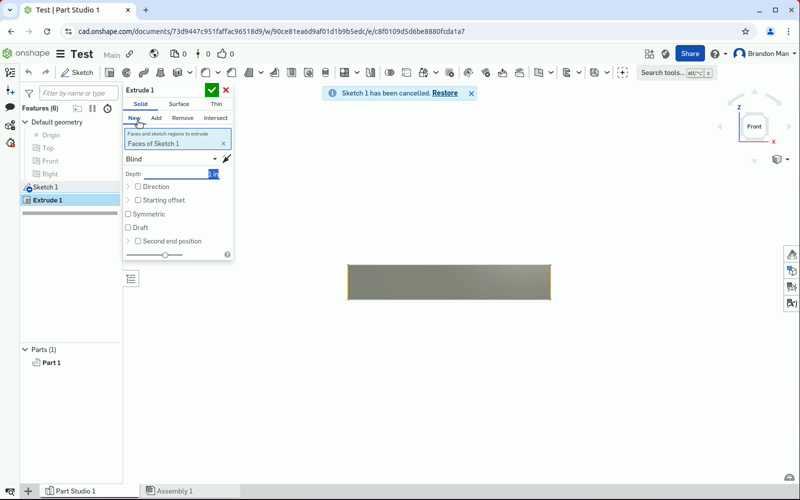
text(6.981)
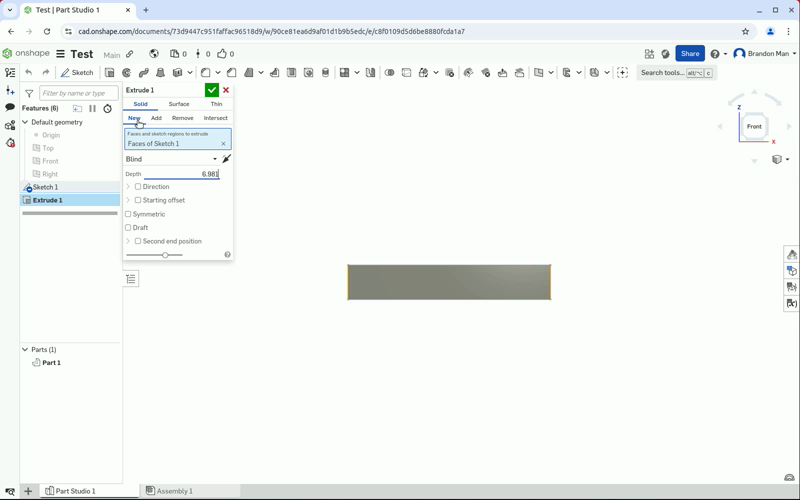
key(enter)
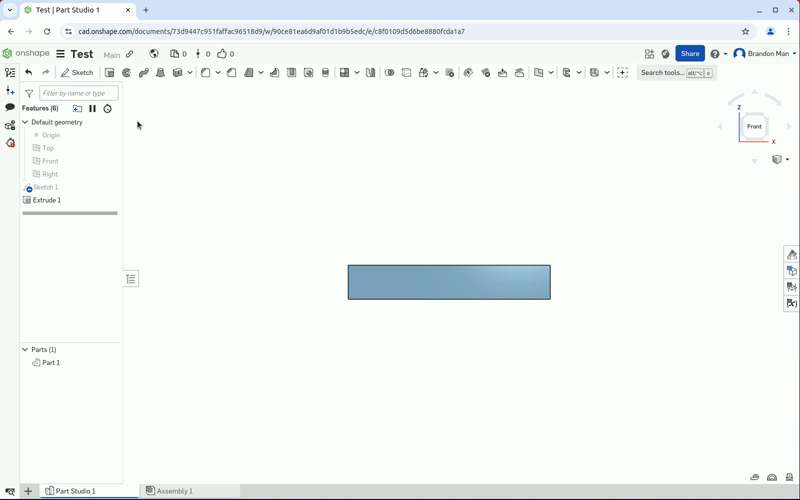
key(shift+h)
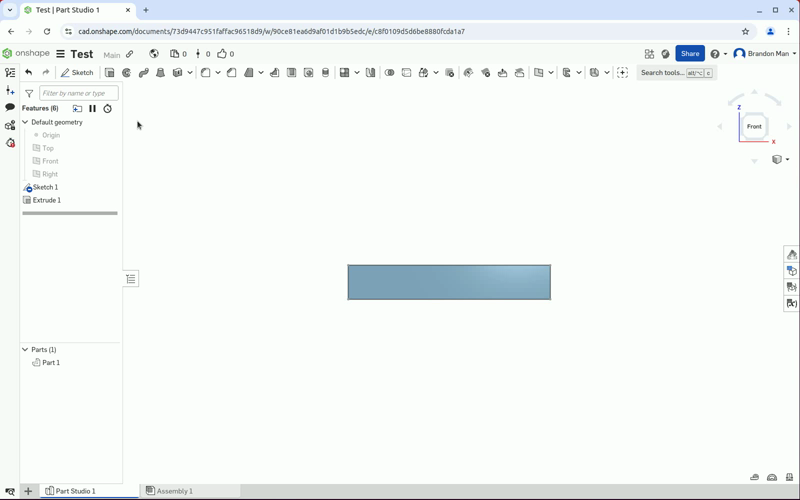
key(shift+h)
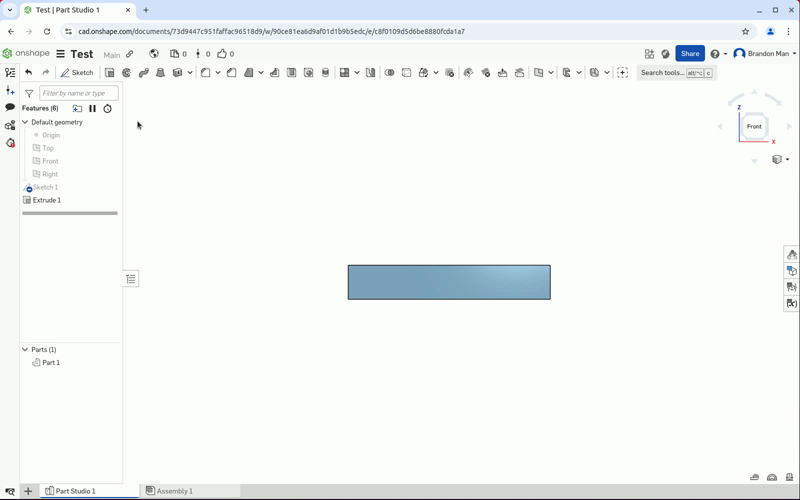
mouse_move(73, 189)
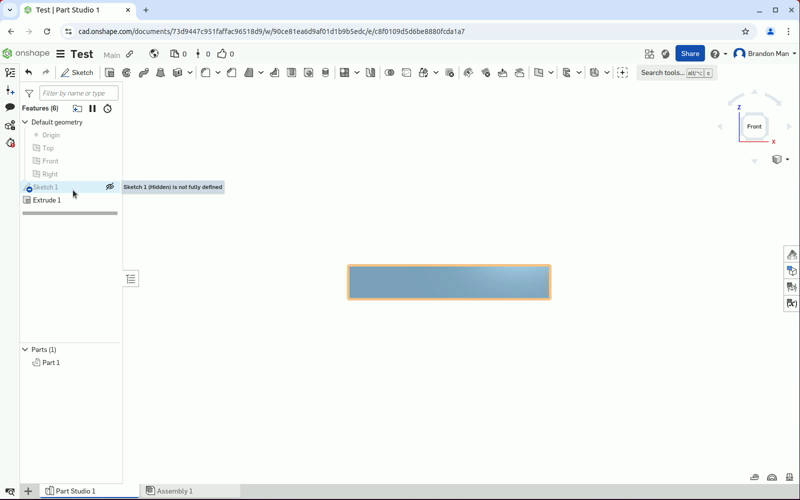
click(73, 189)
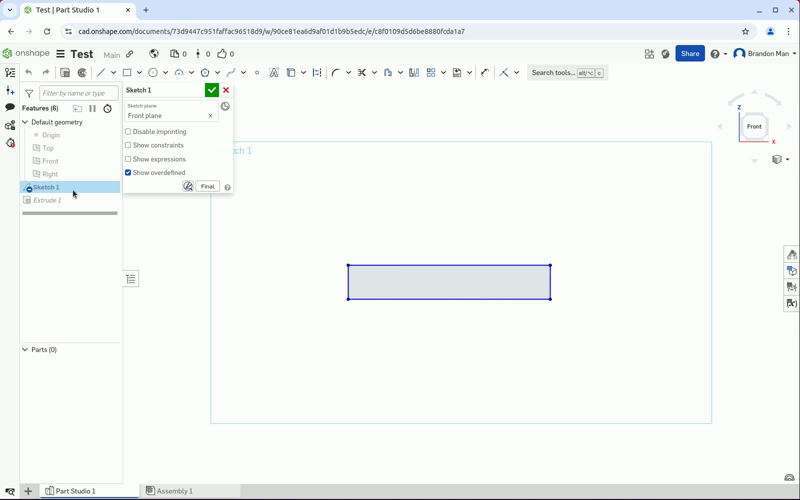
mouse_move(229, 92)
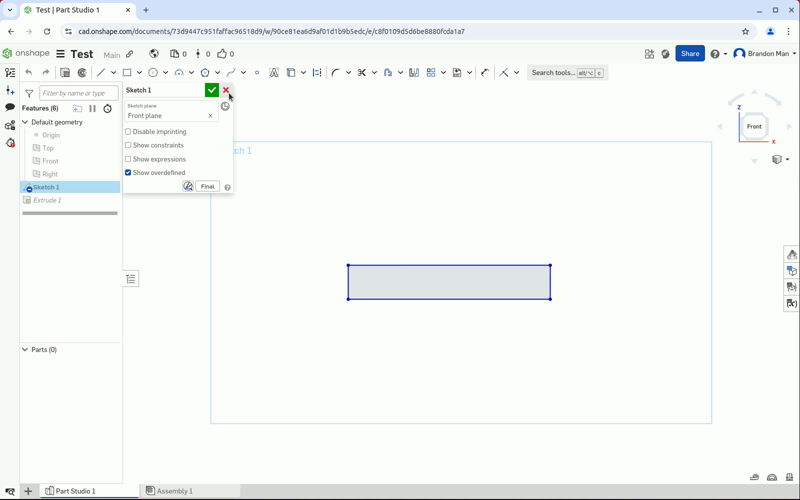
click(229, 92)
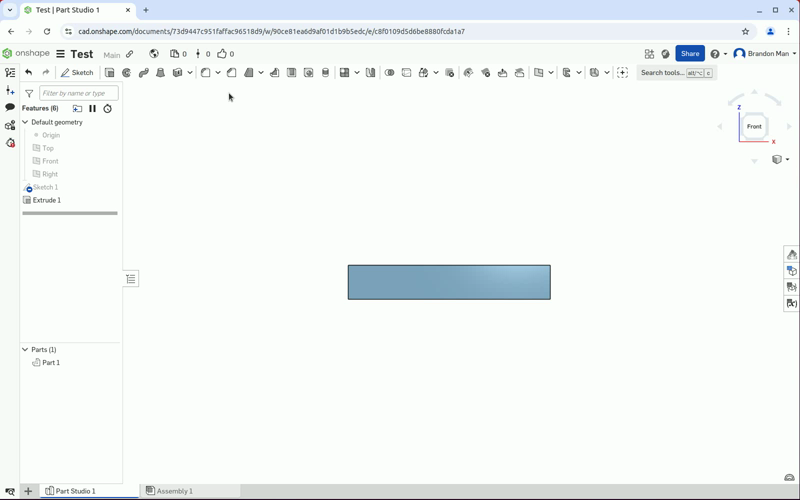
mouse_move(541, 75)
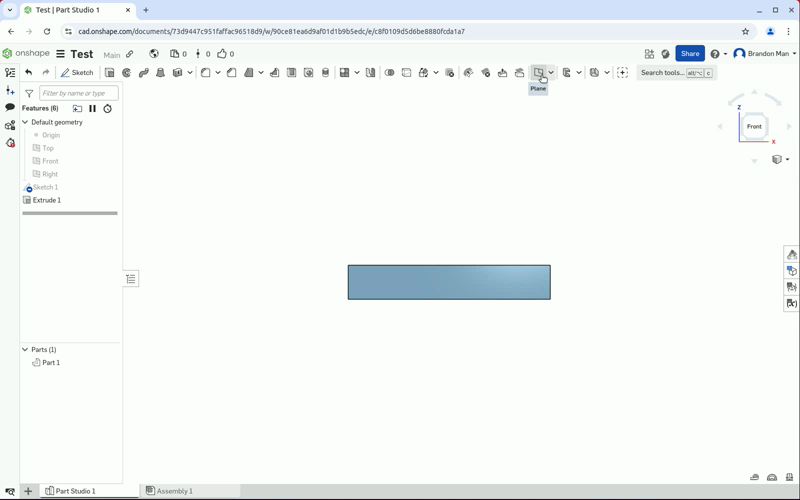
click(541, 75)
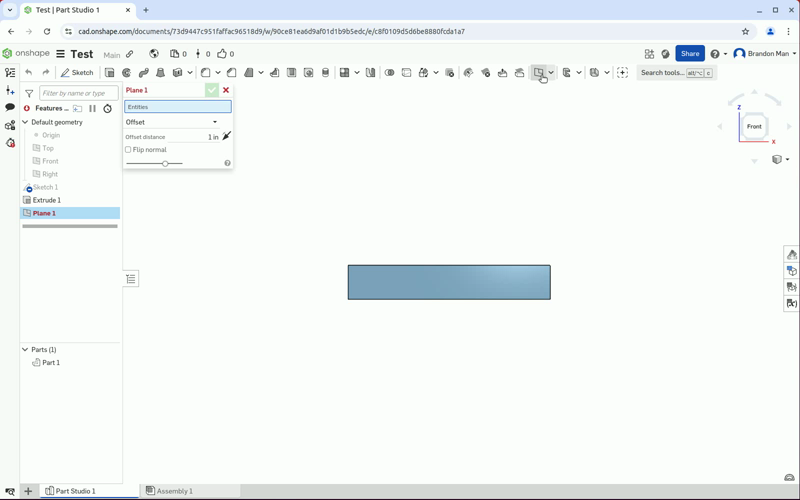
mouse_move(73, 163)
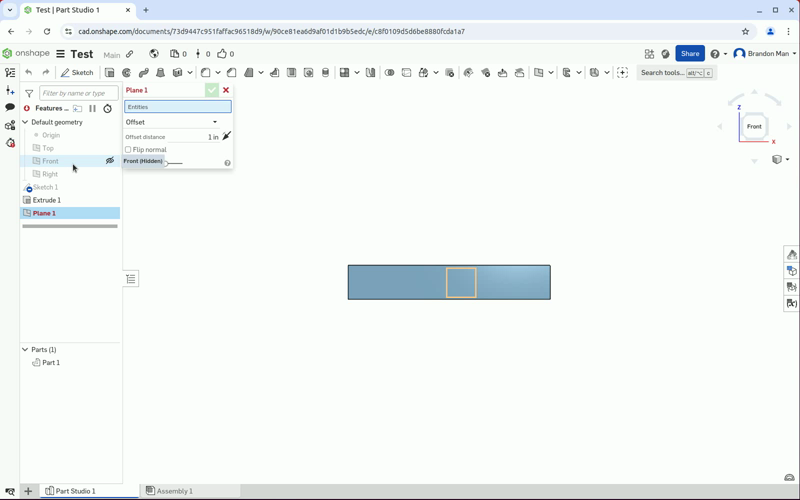
click(73, 163)
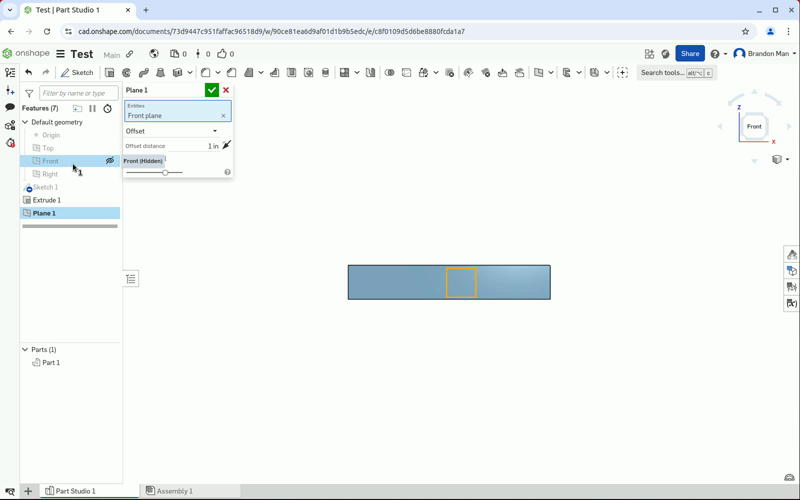
key(tab, 2)
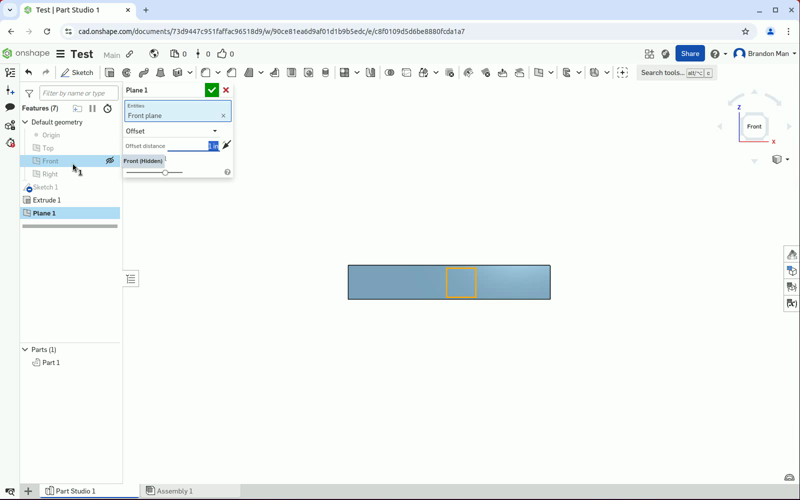
text(6.994)
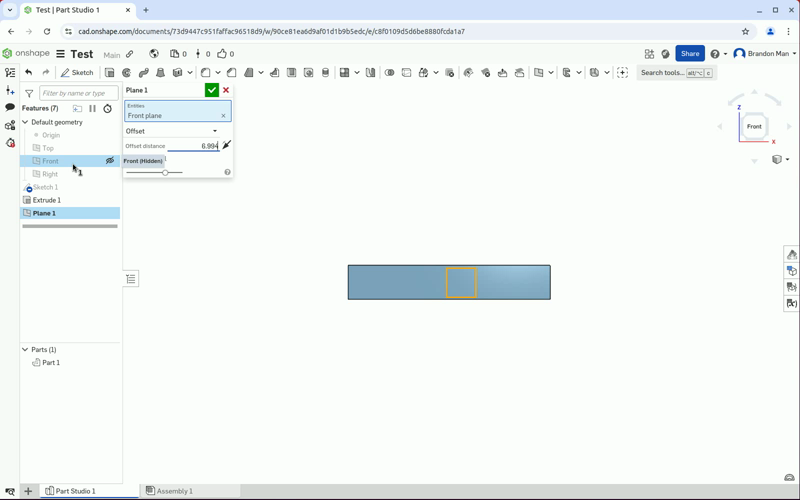
key(enter, 2)
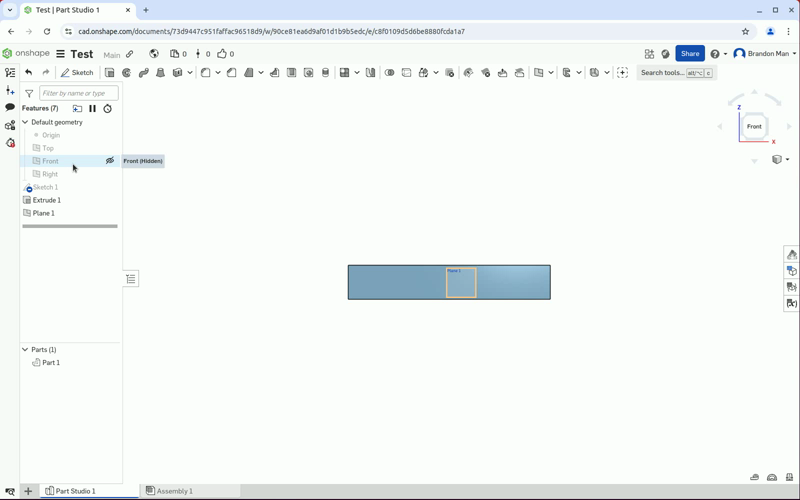
key(shift+s)
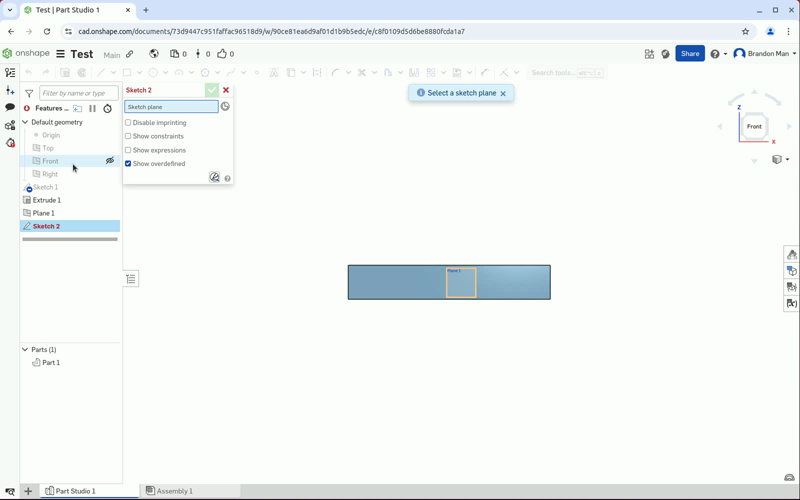
mouse_move(73, 215)
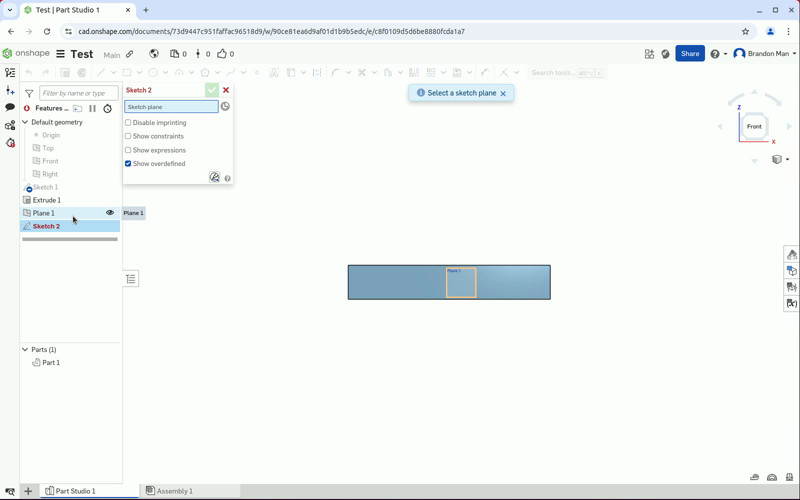
click(73, 215)
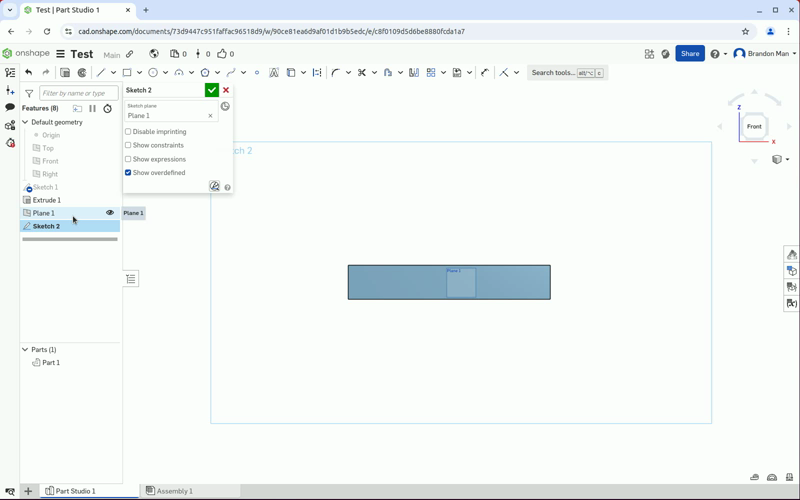
mouse_move(73, 352)
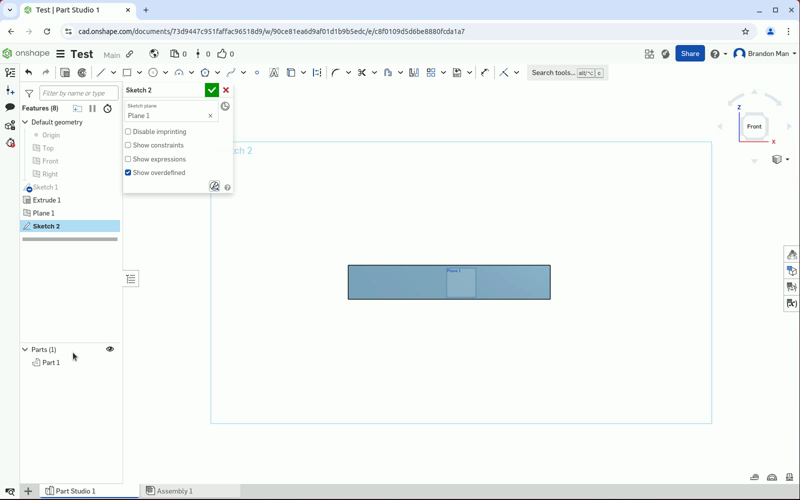
key(y)
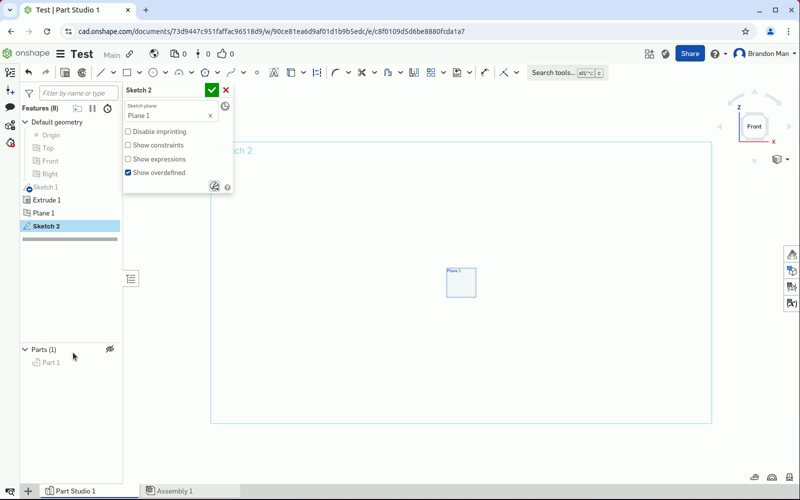
key(c)
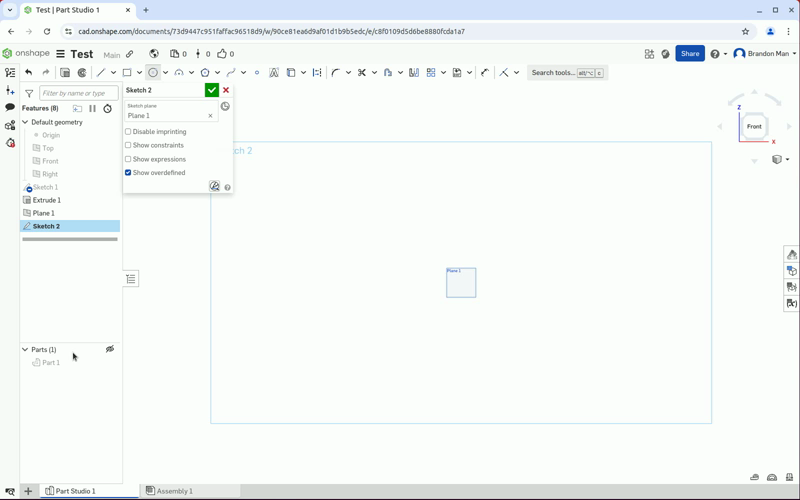
key_down(shift)
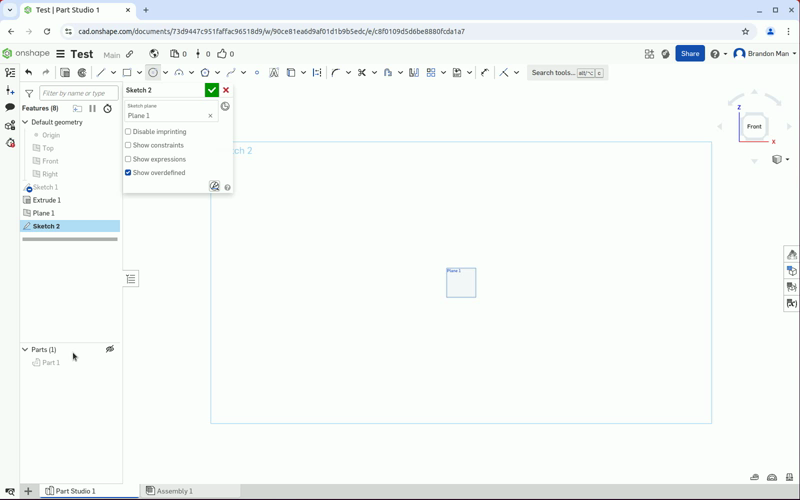
mouse_move(371, 281)
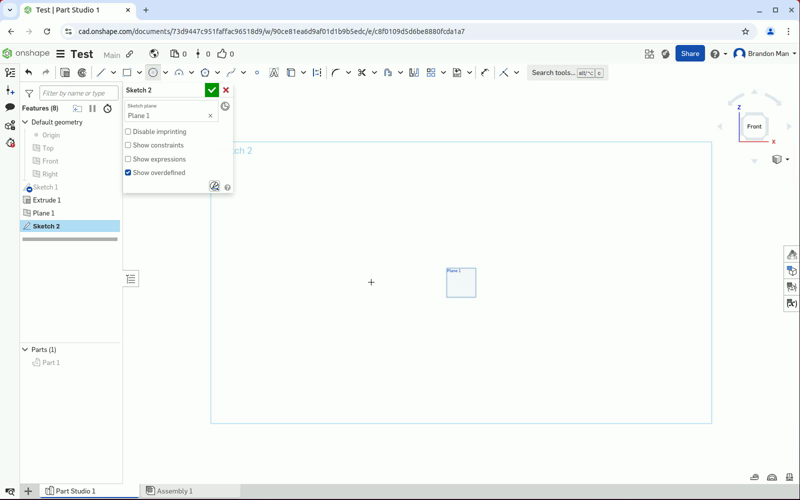
click(371, 281)
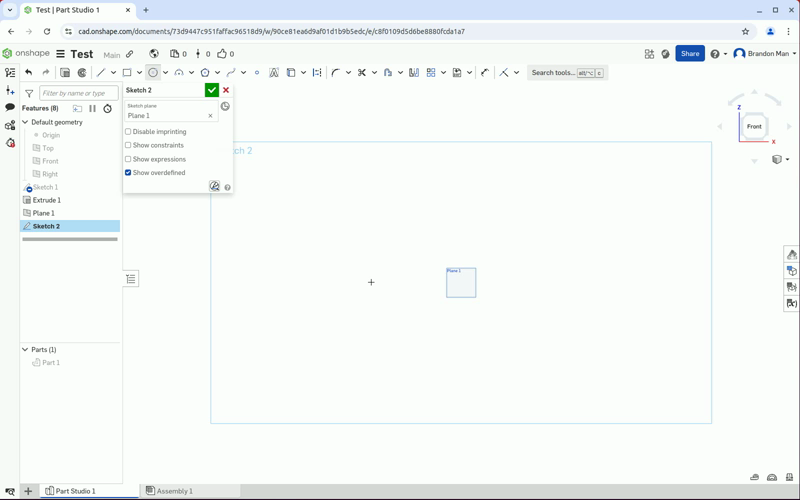
key_up(shift)
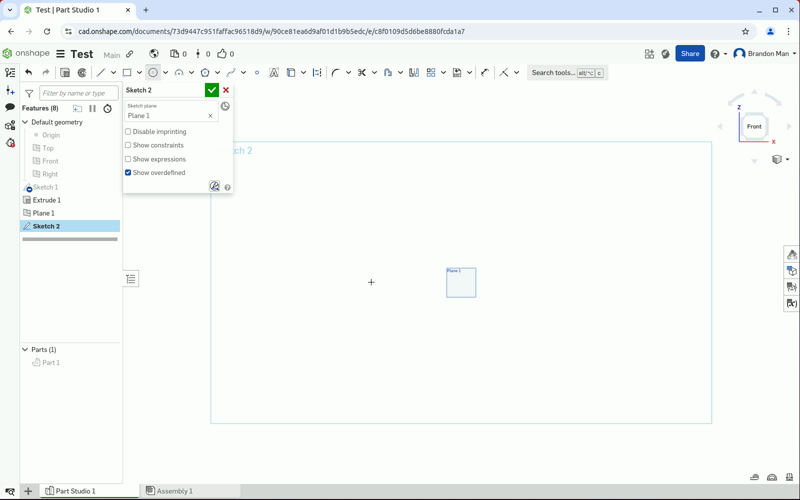
mouse_move(383, 281)
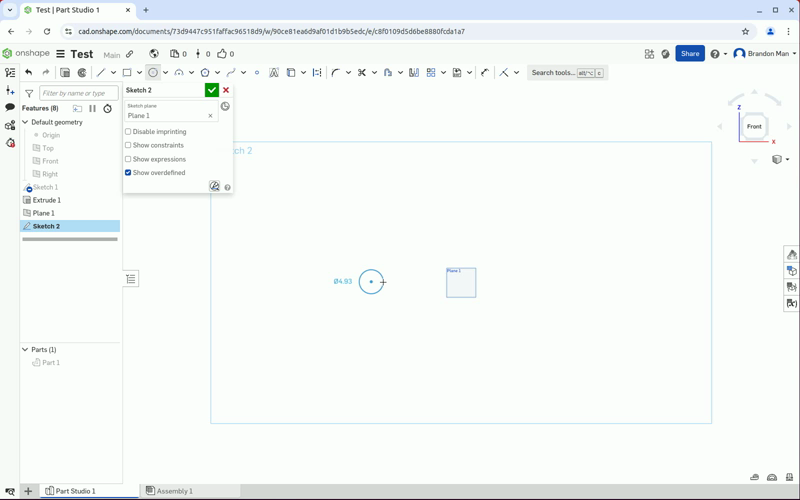
click(383, 281)
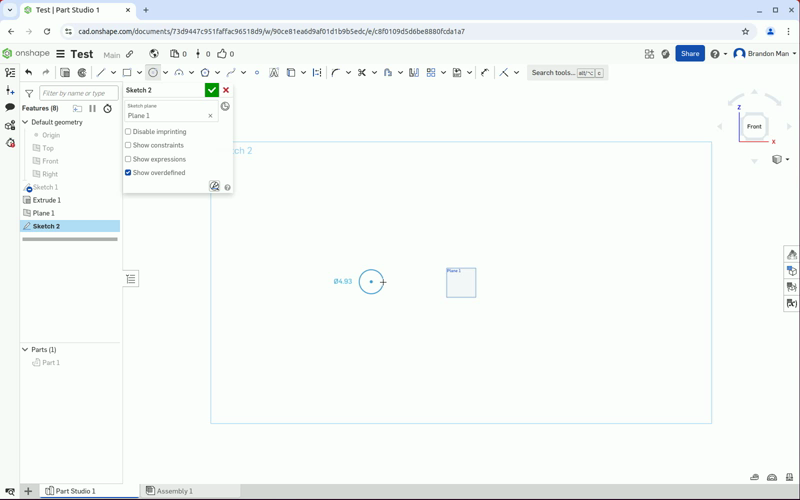
key(esc)
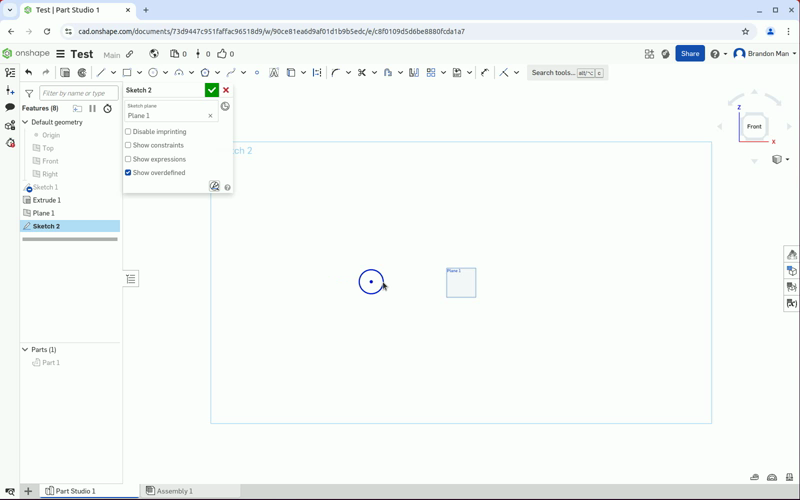
mouse_move(371, 274)
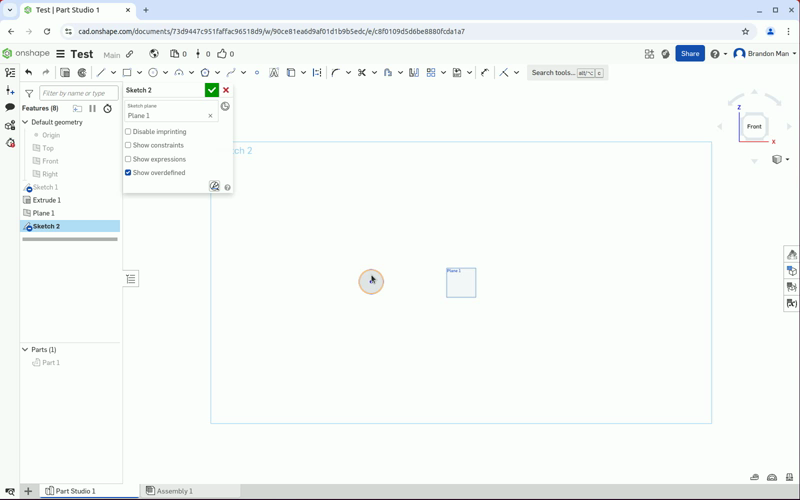
scroll(6)
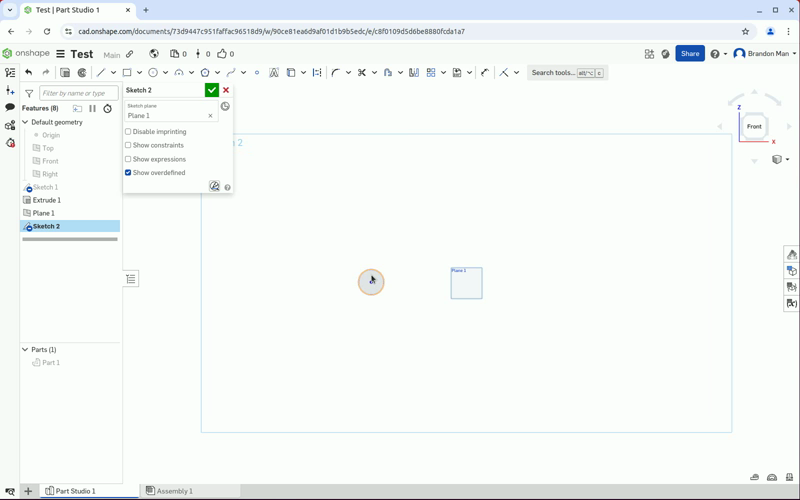
scroll(6)
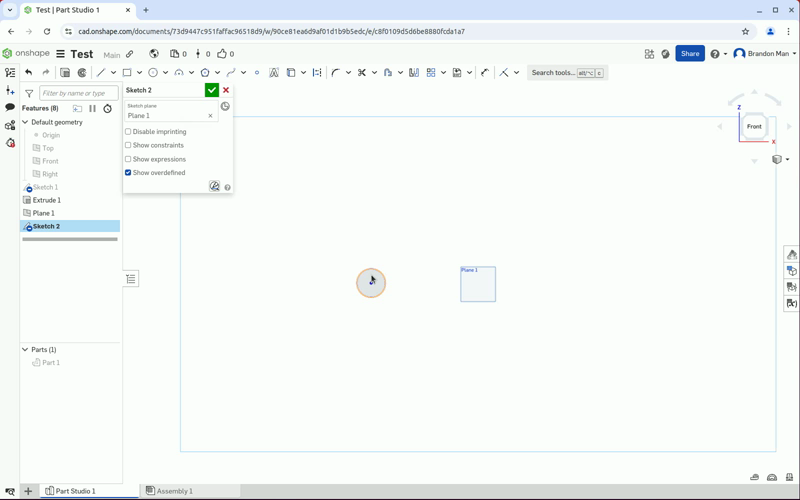
scroll(6)
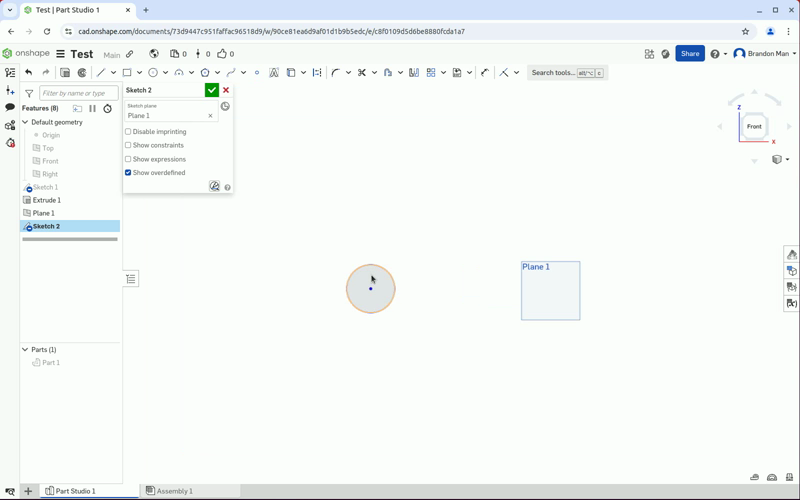
scroll(6)
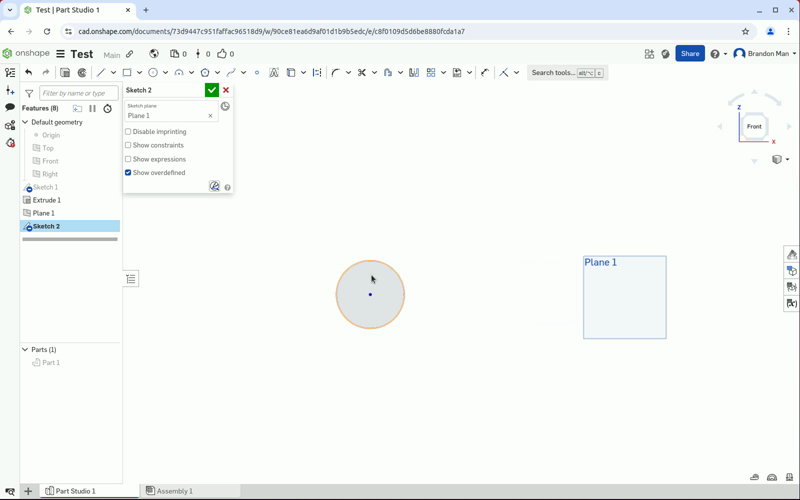
scroll(6)
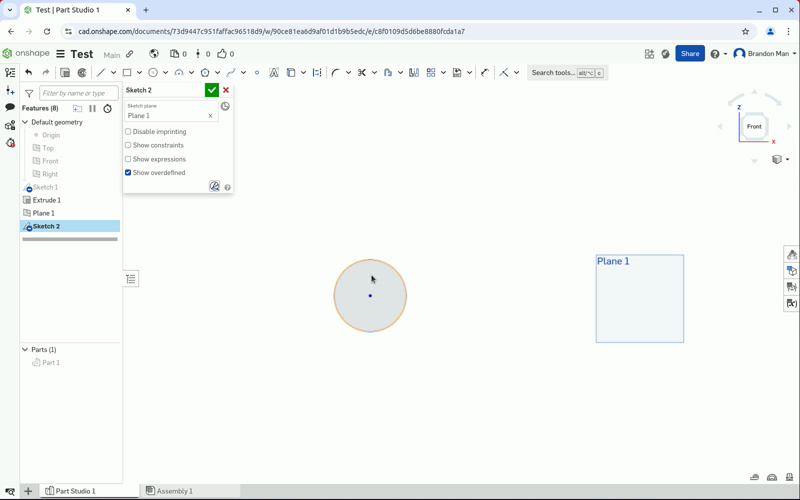
scroll(6)
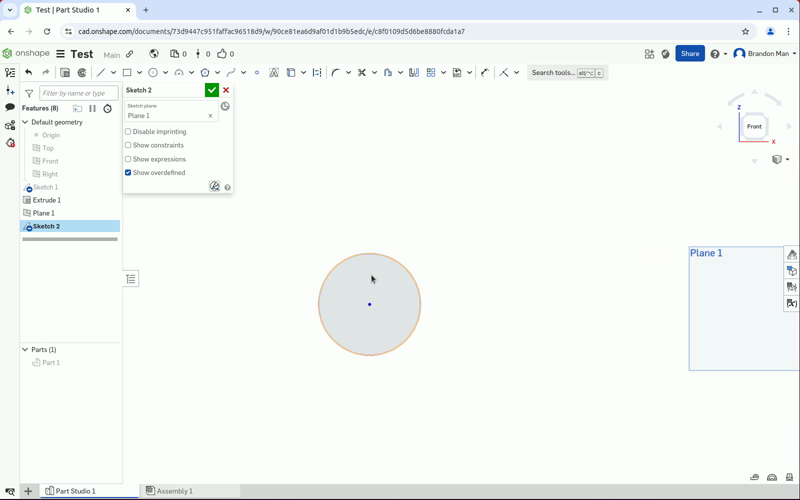
scroll(6)
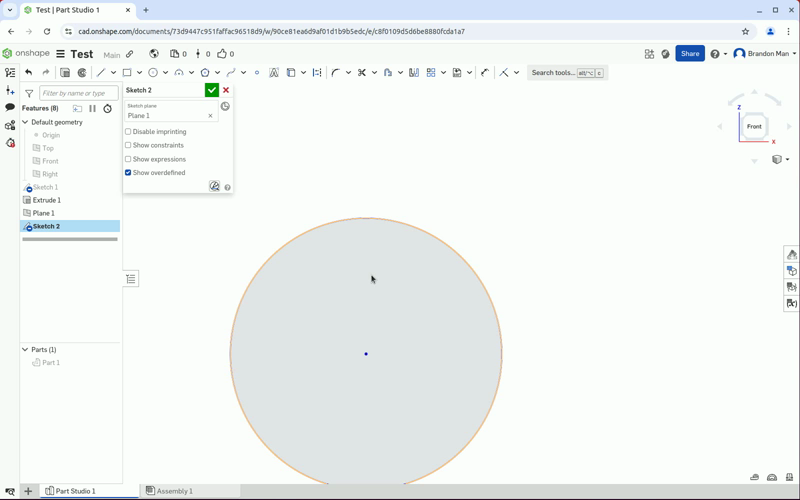
click(371, 274)
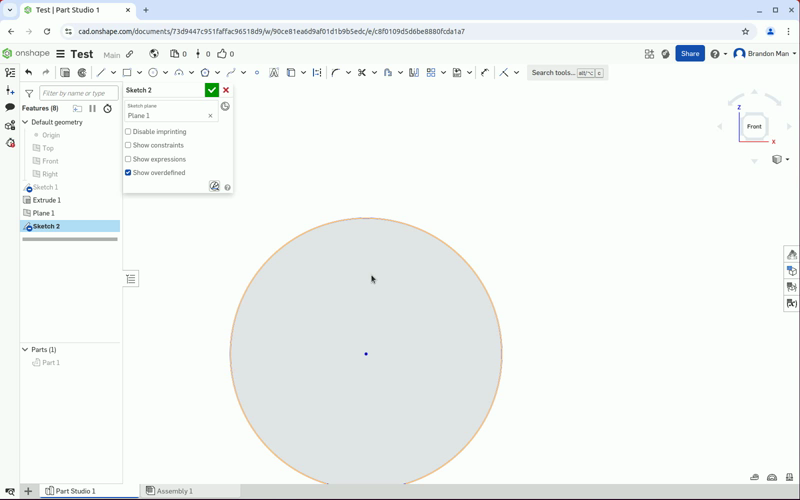
scroll(-6)
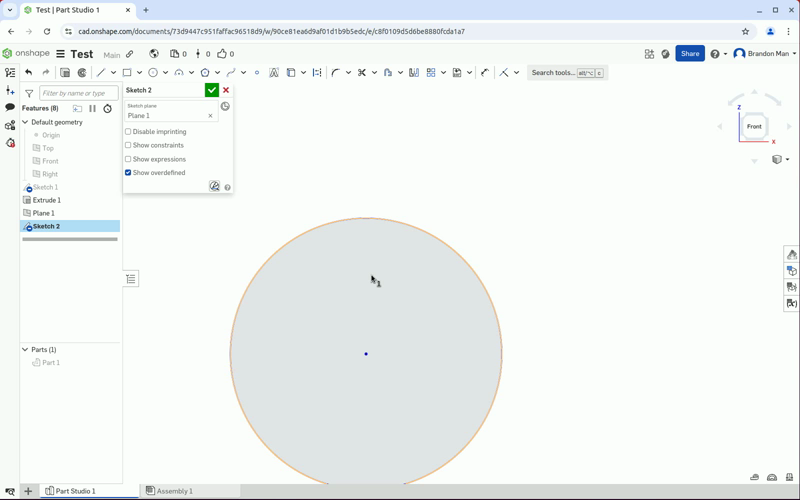
scroll(-6)
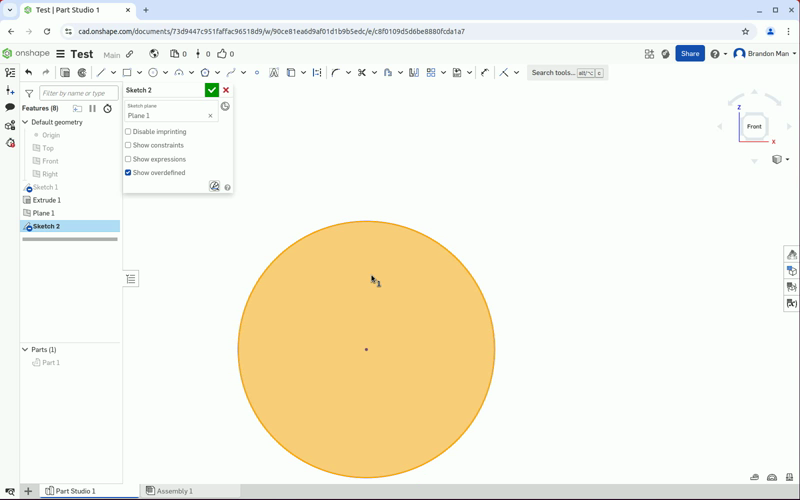
scroll(-6)
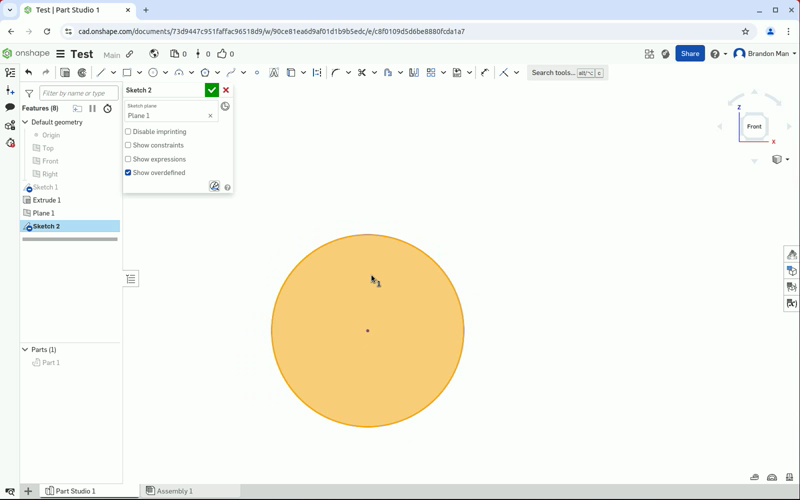
scroll(-6)
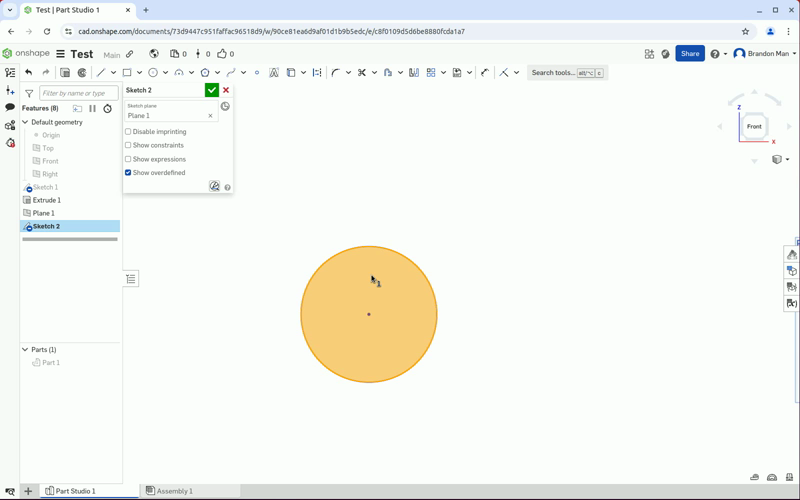
scroll(-6)
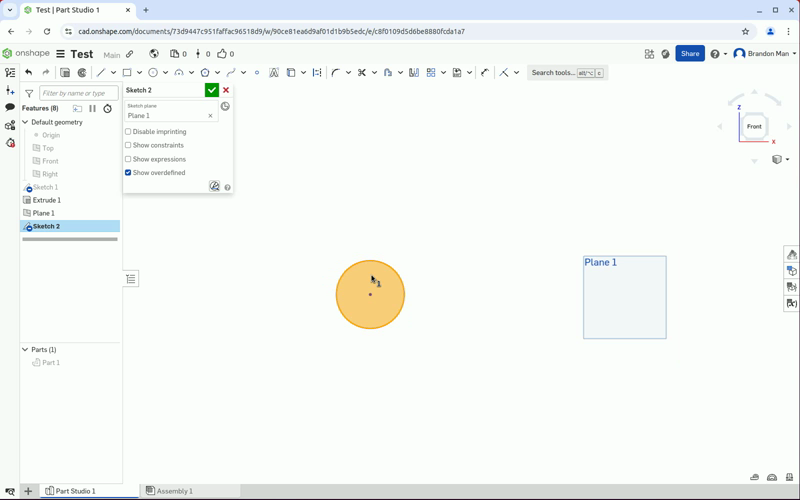
scroll(-6)
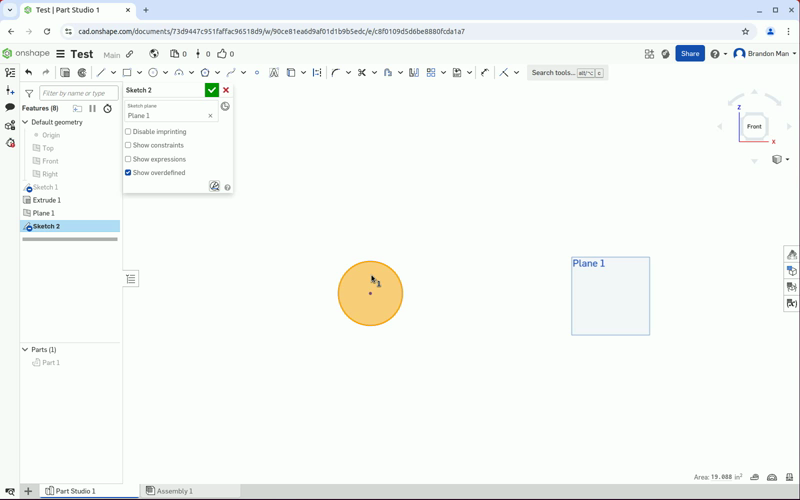
scroll(-6)
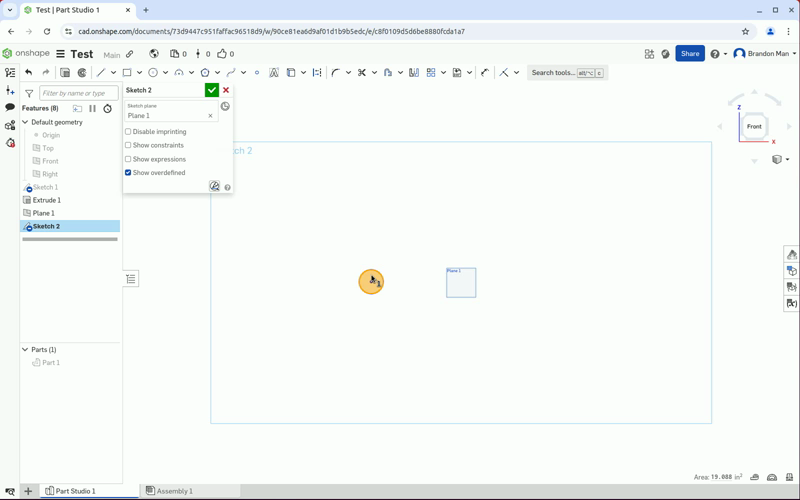
mouse_move(73, 352)
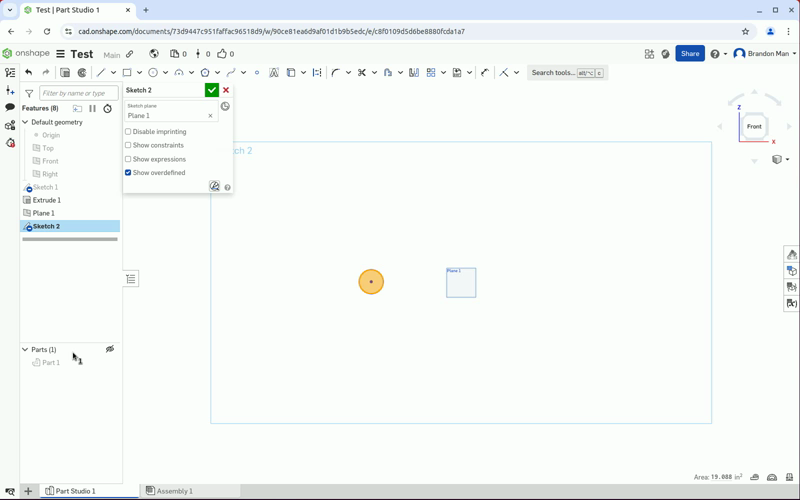
key(shift+y)
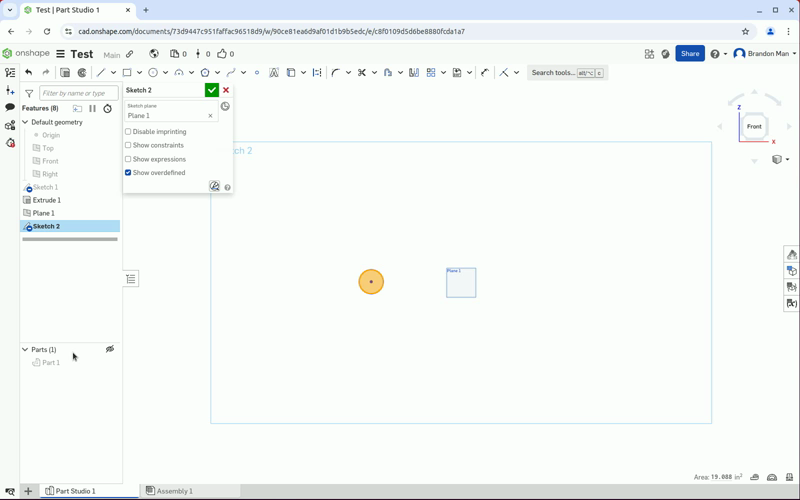
key(shift+e)
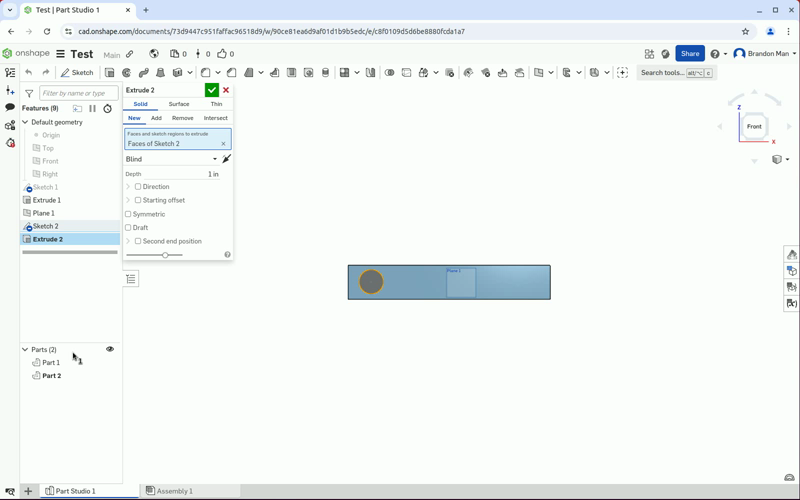
mouse_move(143, 106)
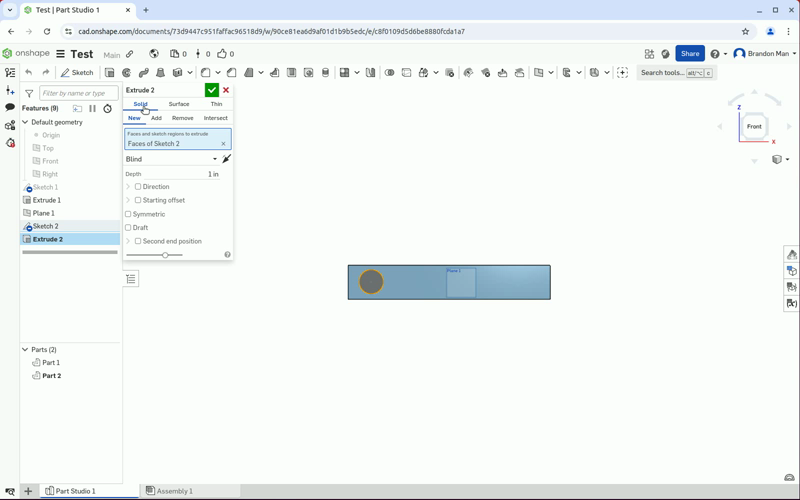
click(143, 106)
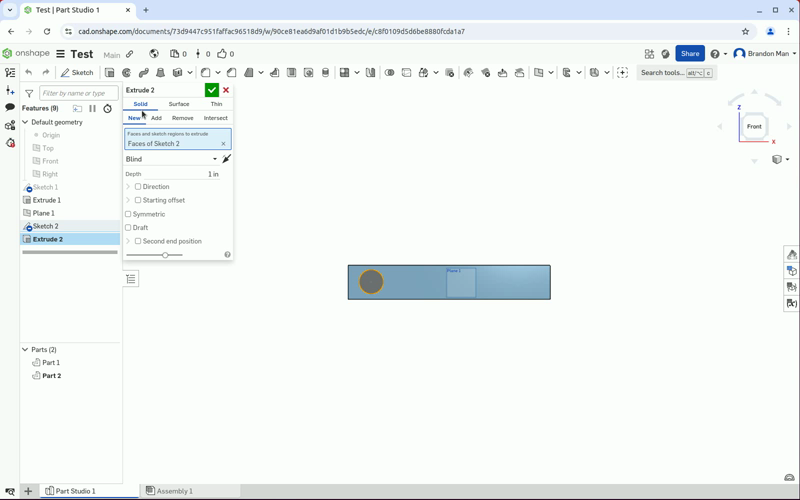
mouse_move(137, 120)
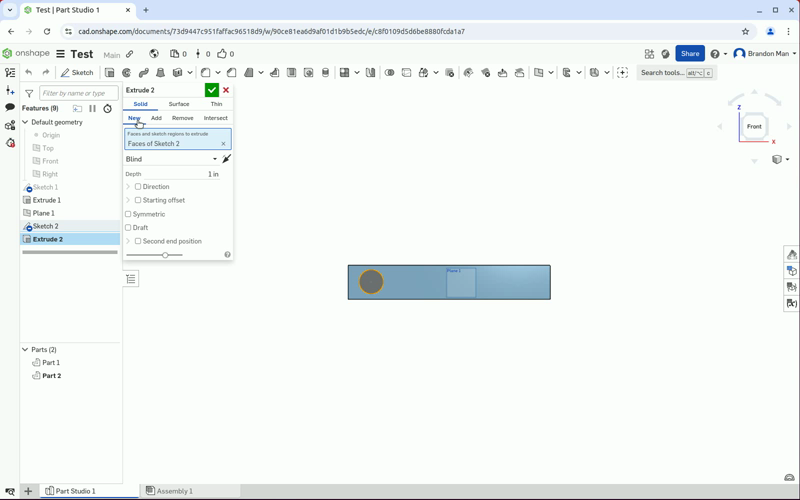
click(137, 120)
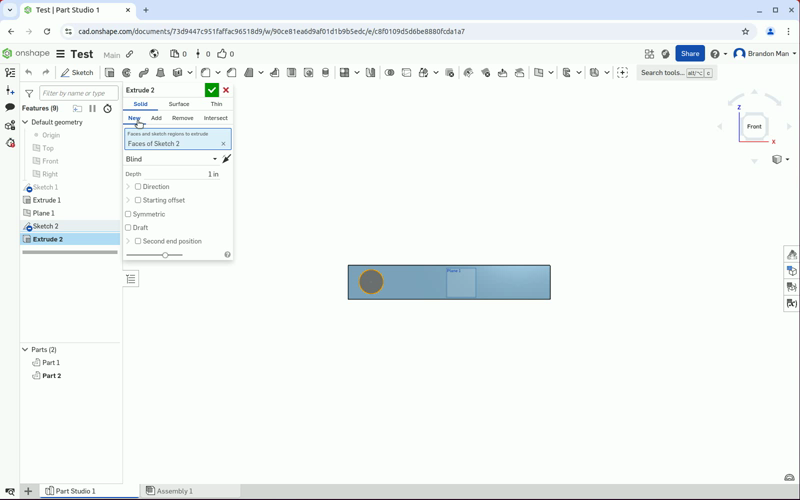
key(tab, 4)
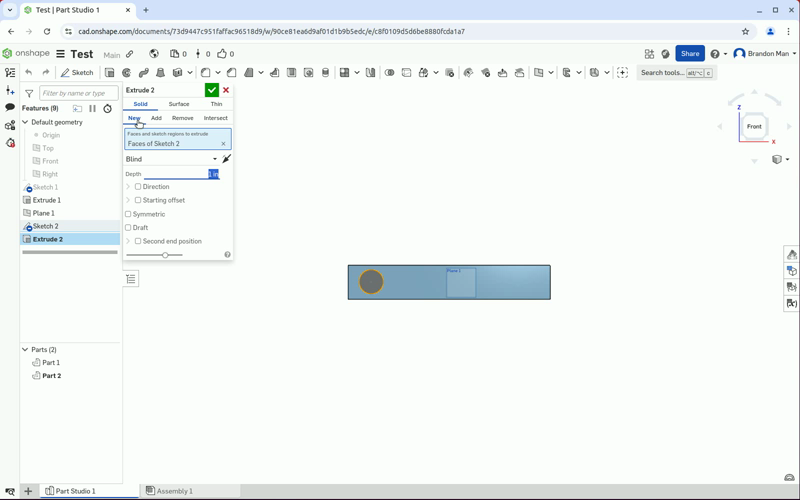
text(-21.905)
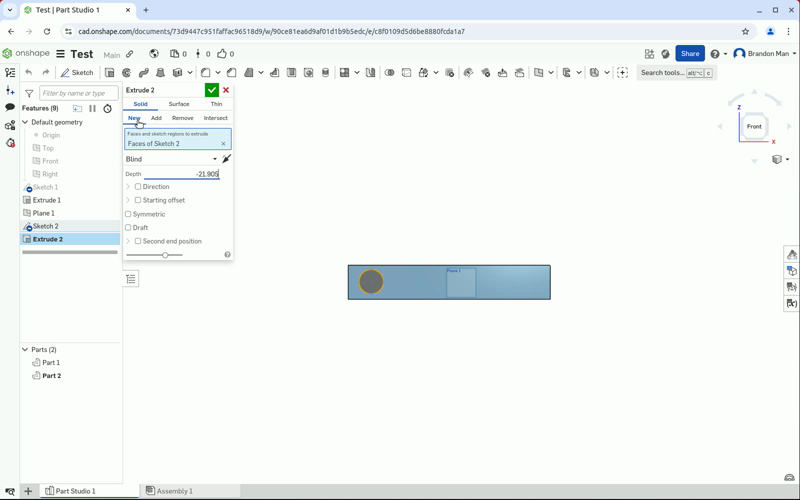
key(enter)
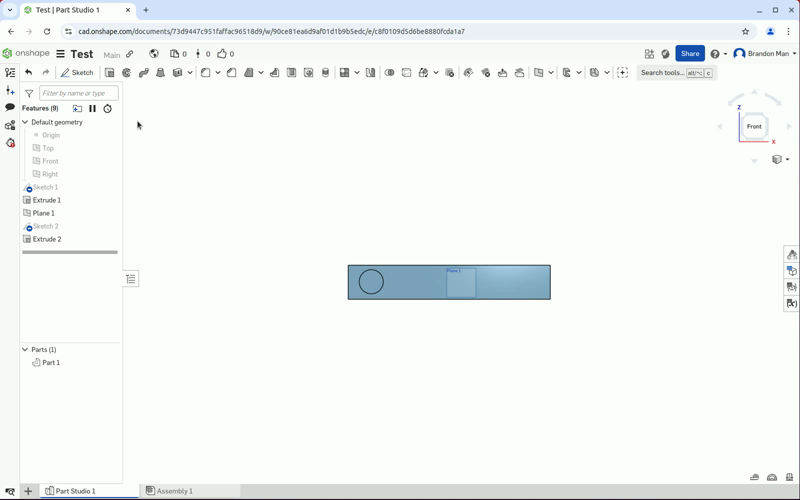
key(shift+h)
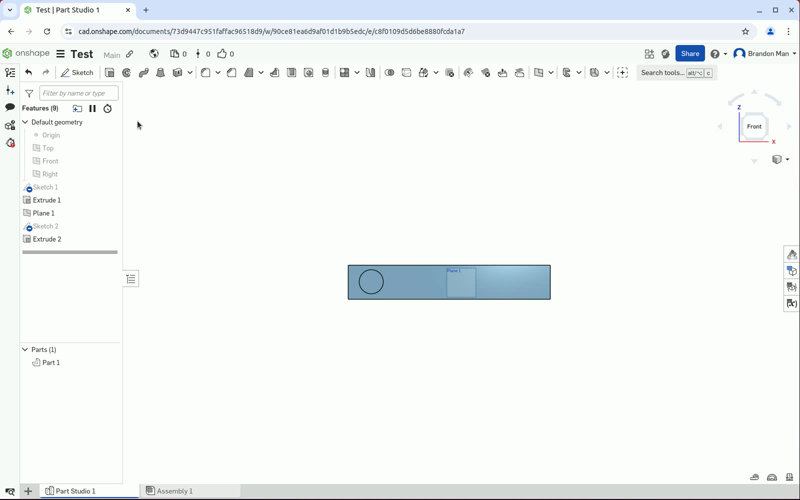
key(shift+h)
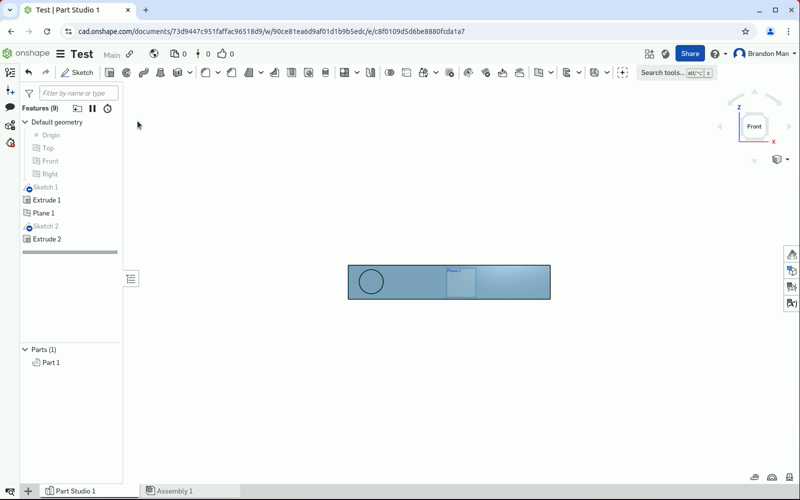
mouse_move(73, 189)
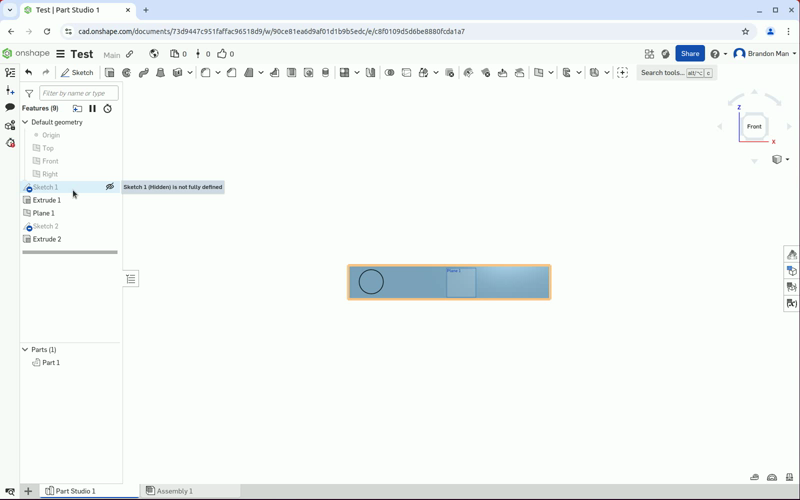
click(73, 189)
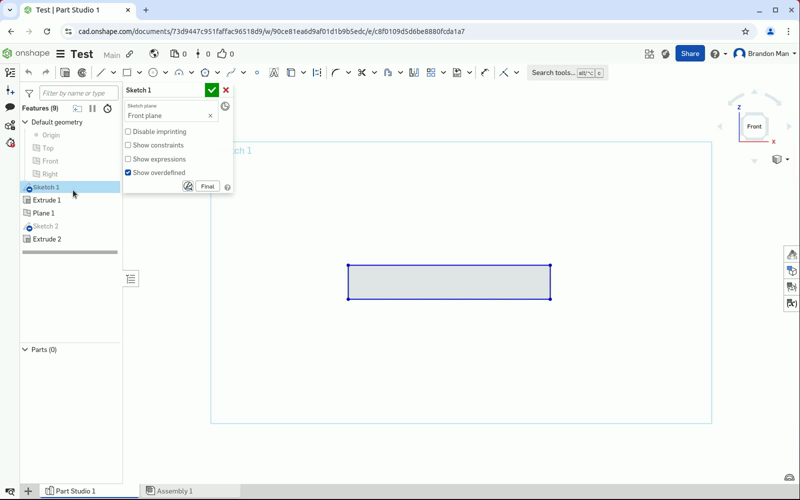
mouse_move(229, 92)
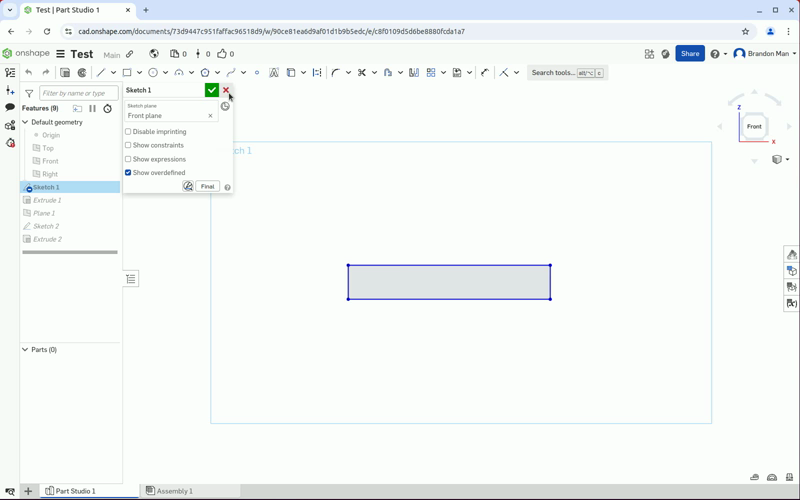
click(229, 92)
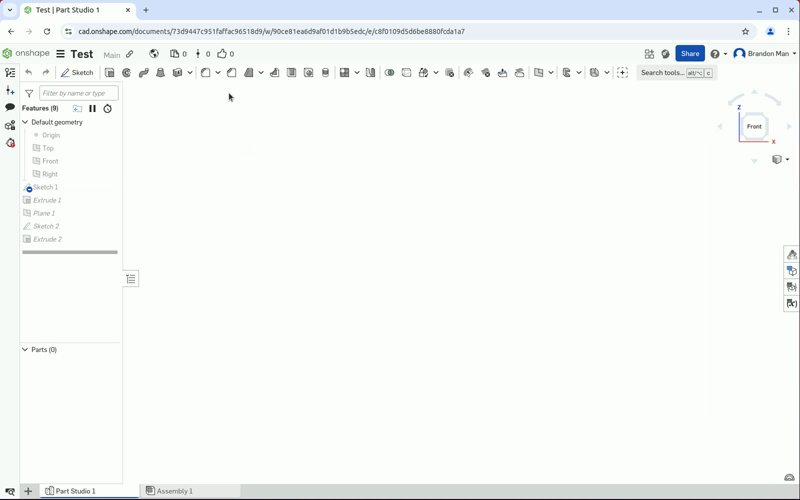
key(shift+s)
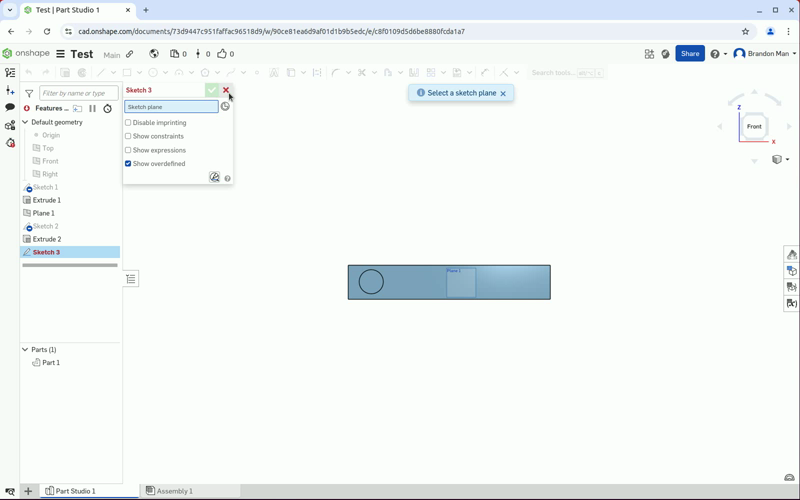
mouse_move(73, 215)
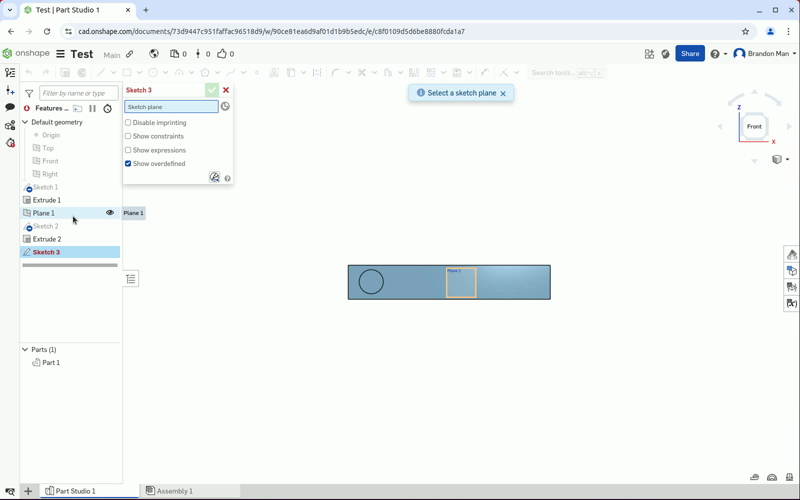
click(73, 215)
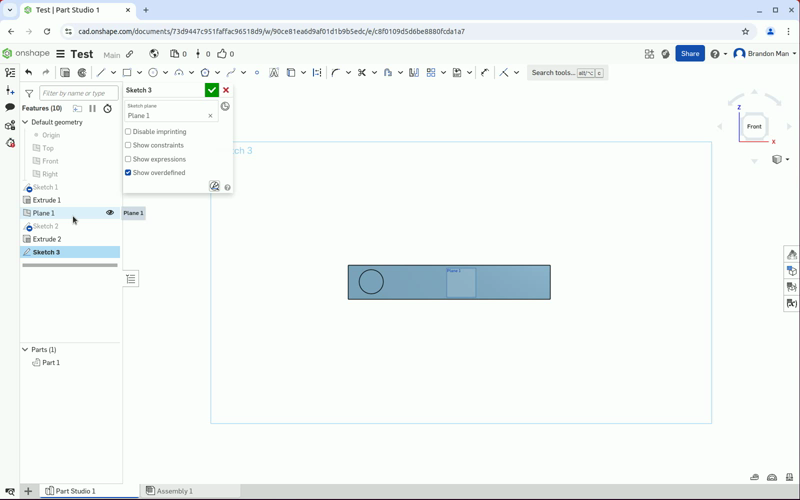
mouse_move(73, 352)
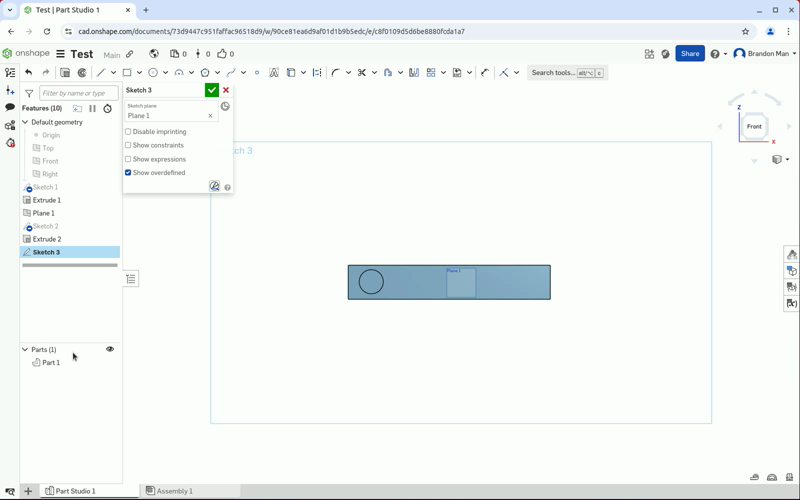
key(y)
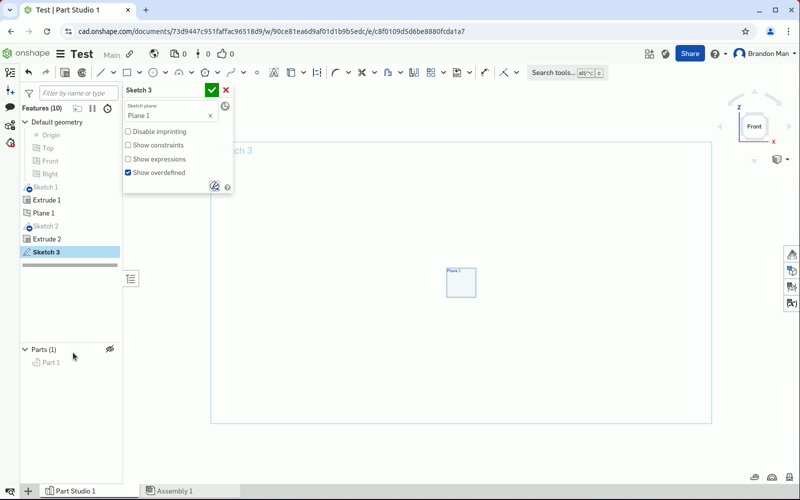
key(c)
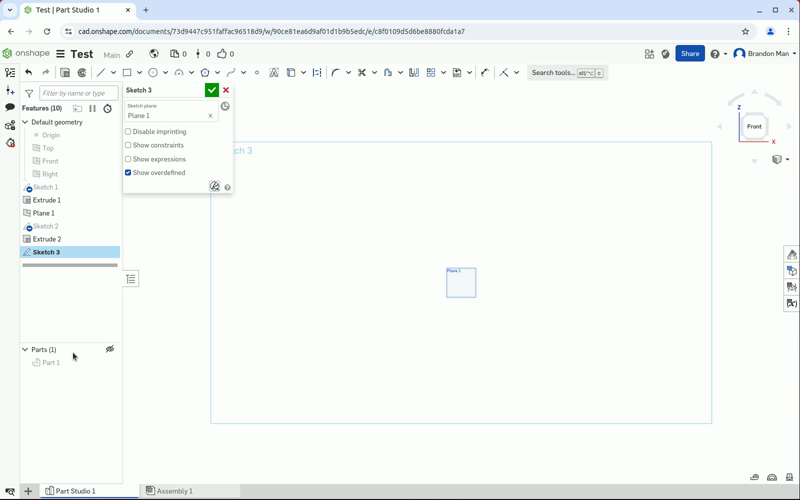
key_down(shift)
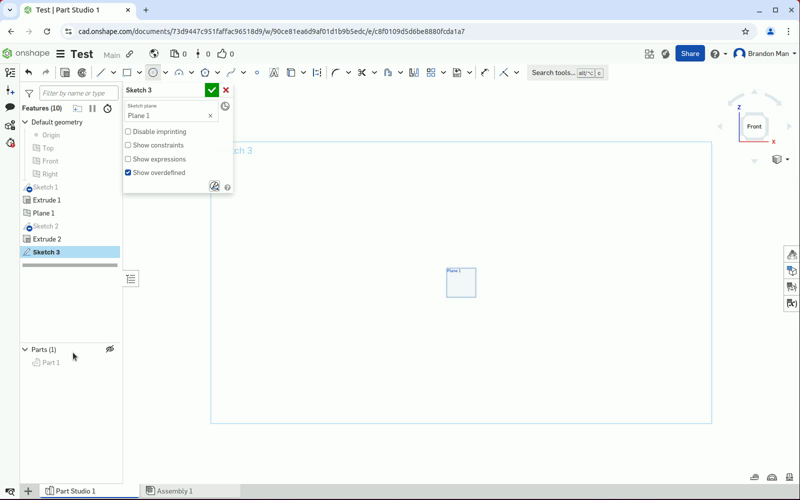
mouse_move(528, 281)
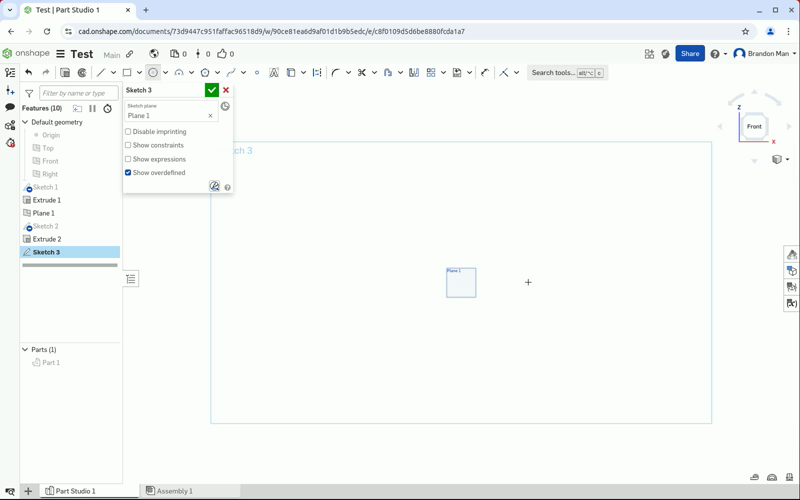
click(528, 281)
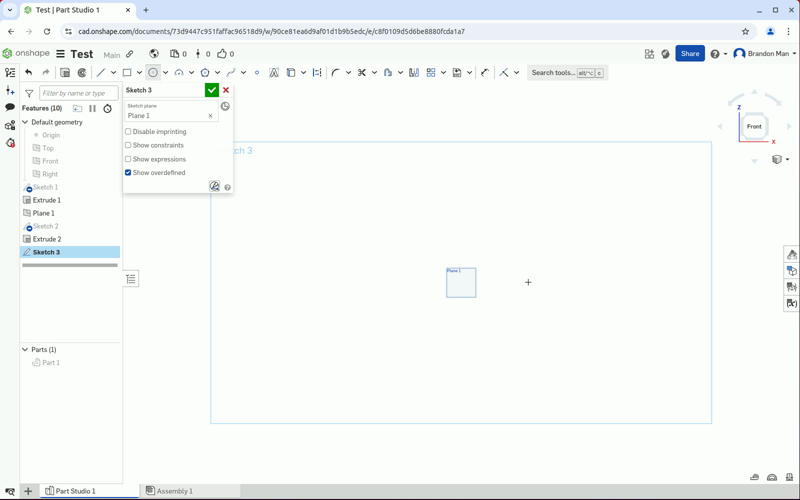
key_up(shift)
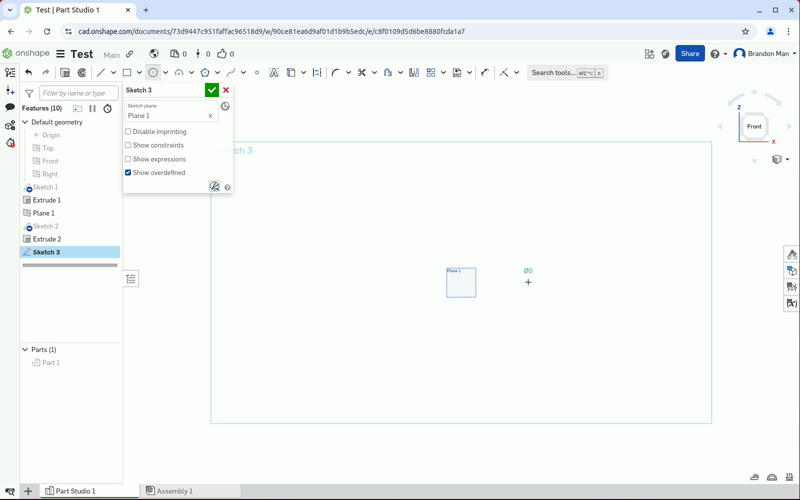
mouse_move(540, 281)
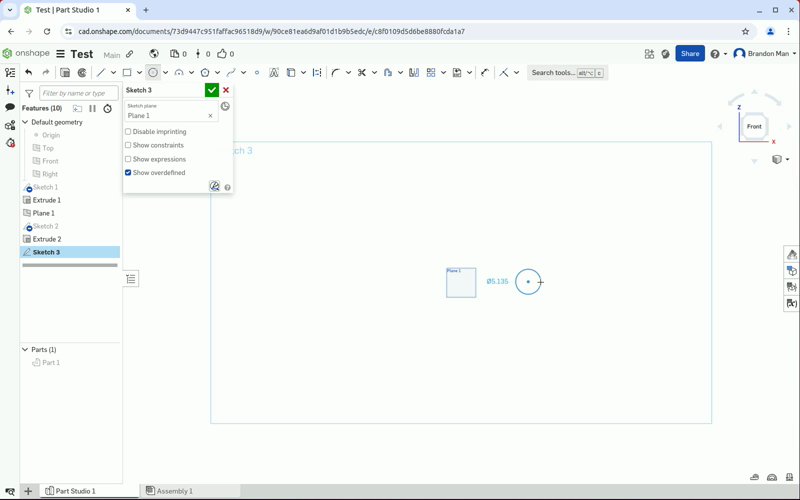
click(540, 281)
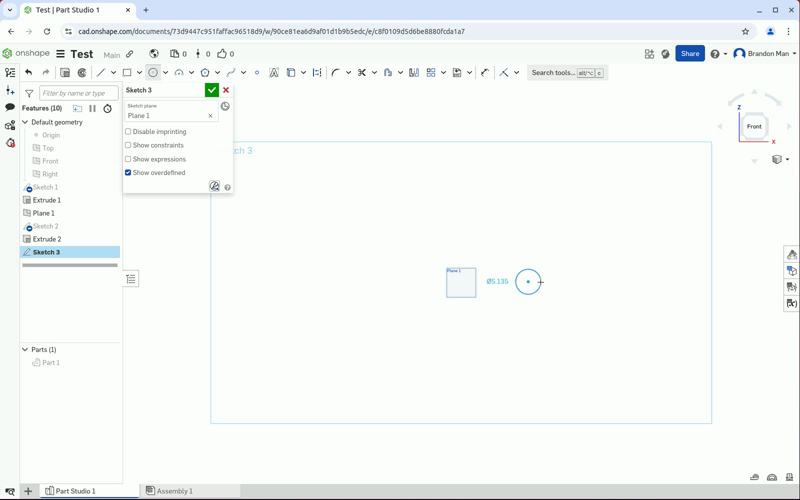
key(esc)
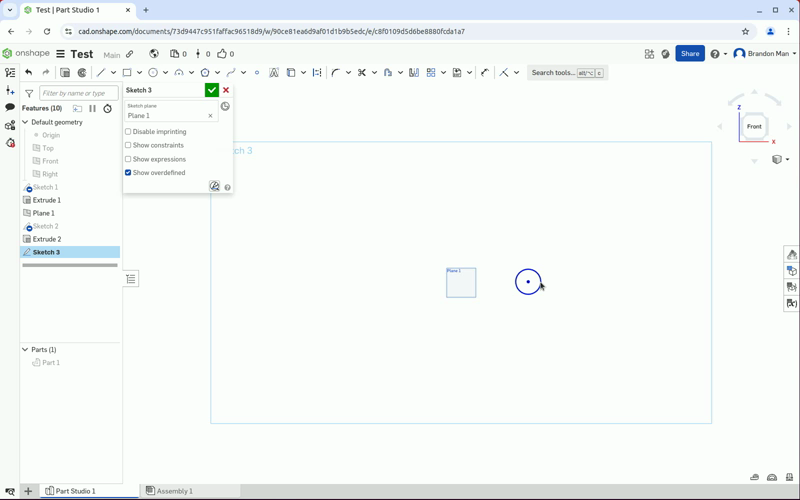
mouse_move(525, 283)
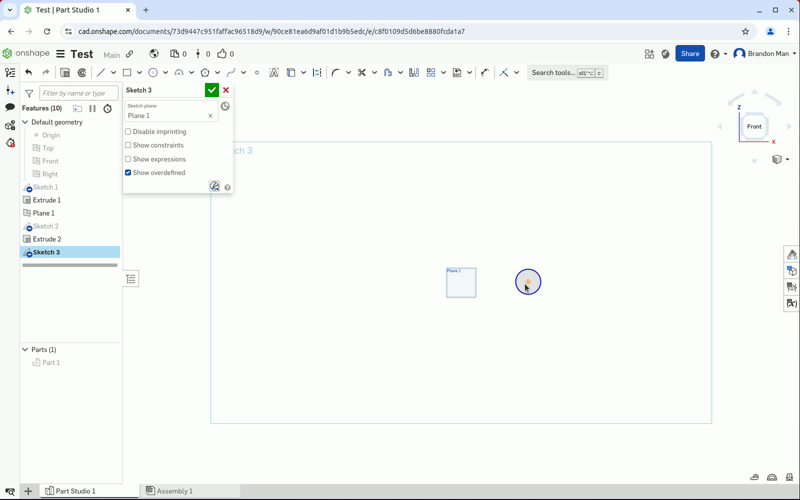
scroll(6)
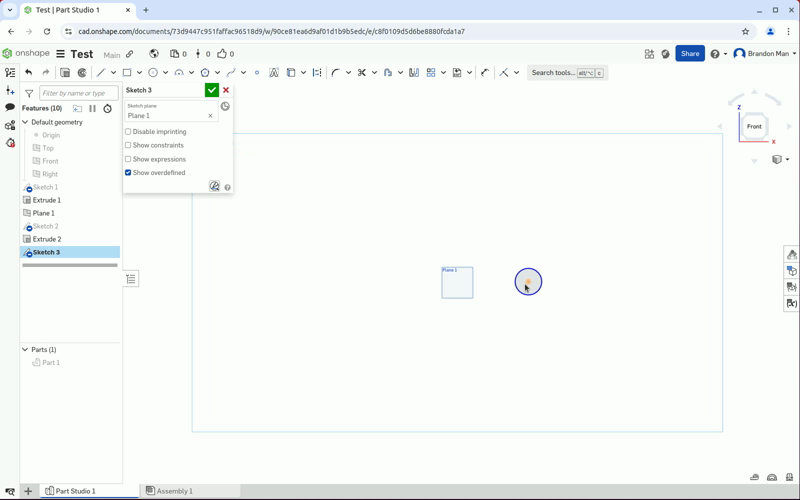
scroll(6)
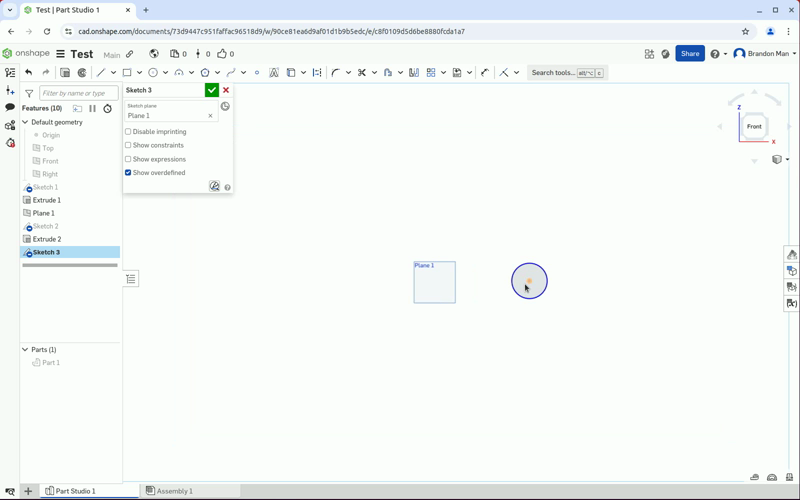
scroll(6)
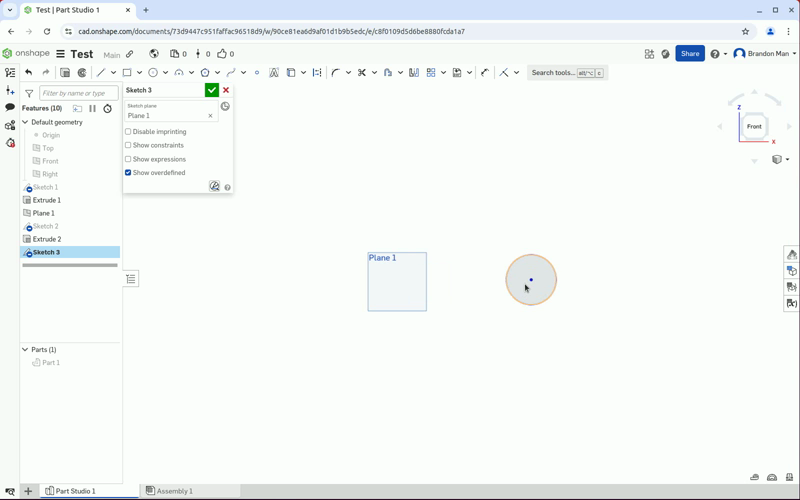
scroll(6)
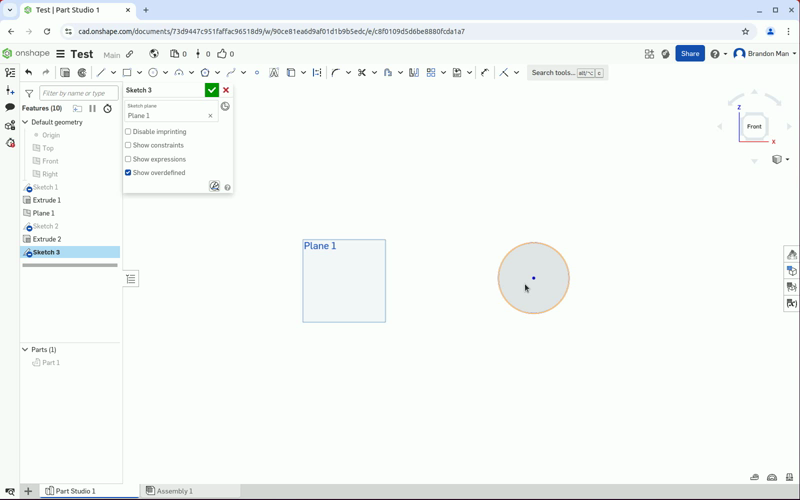
scroll(6)
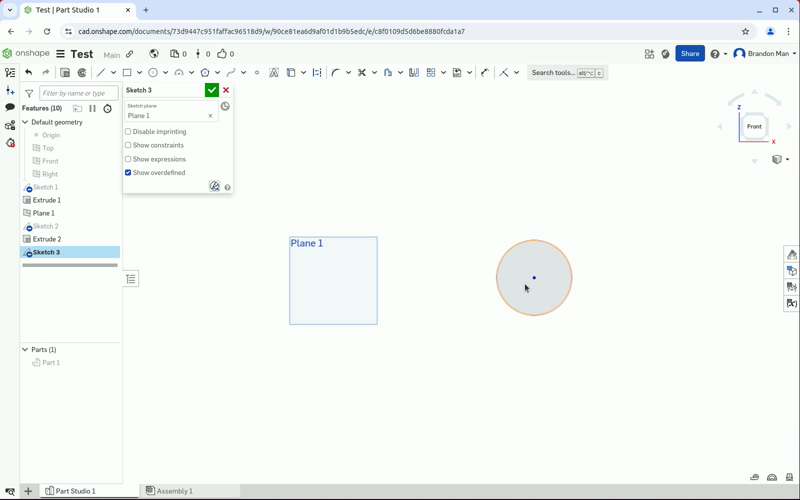
scroll(6)
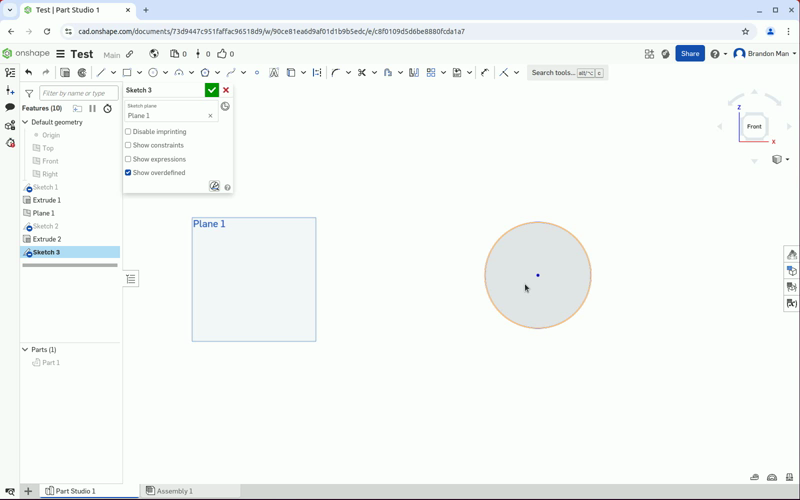
scroll(6)
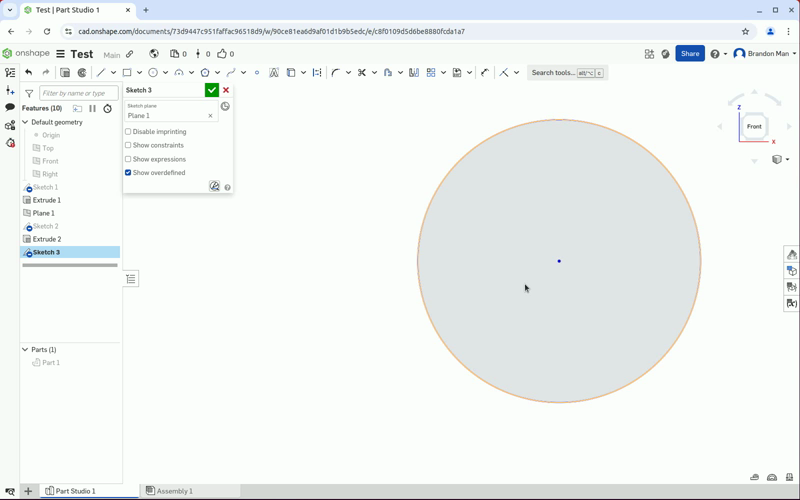
click(525, 283)
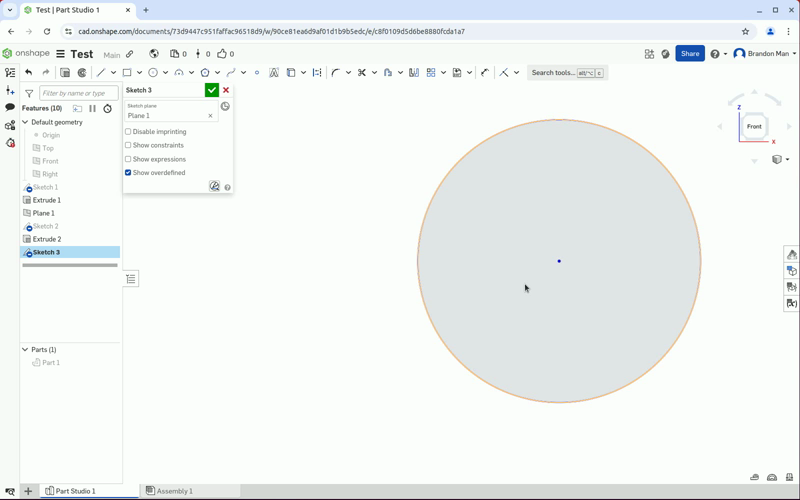
scroll(-6)
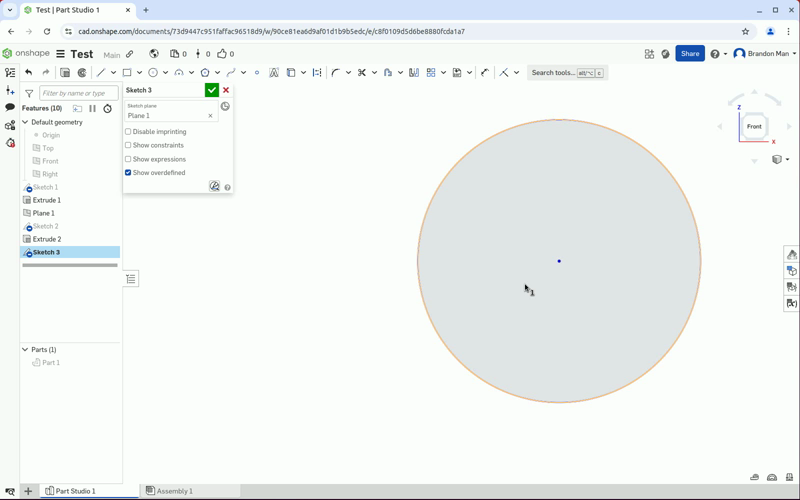
scroll(-6)
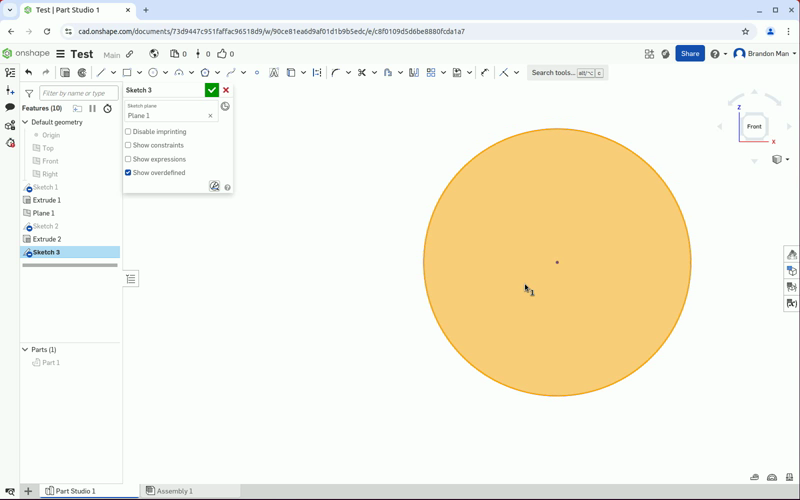
scroll(-6)
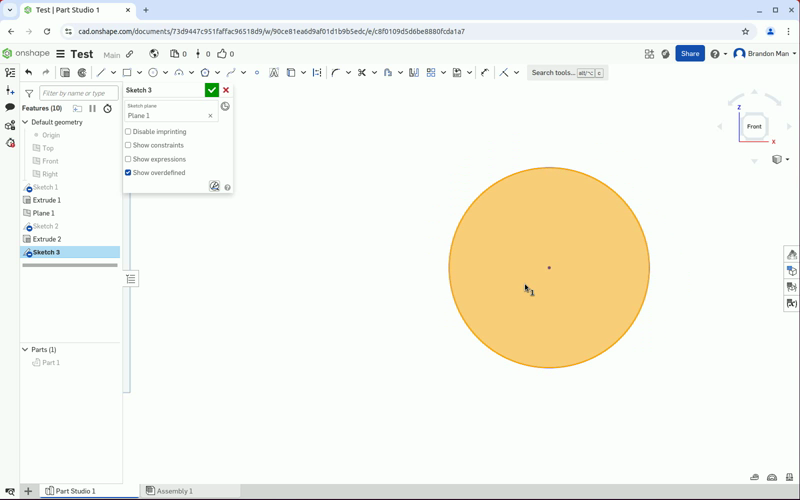
scroll(-6)
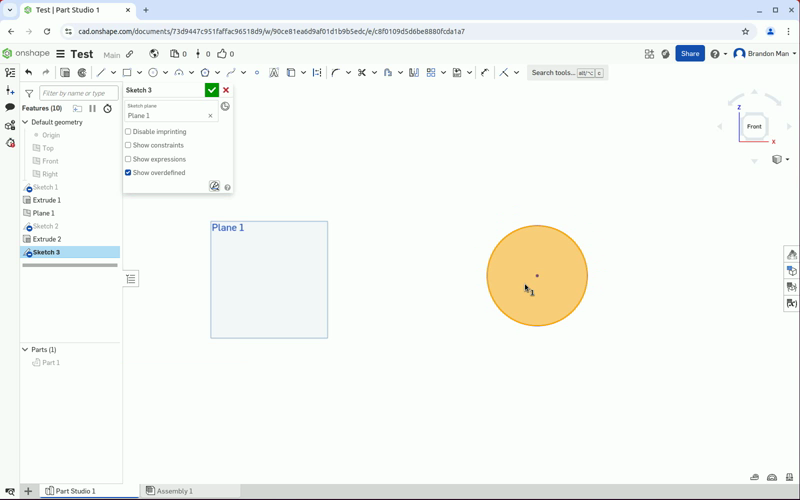
scroll(-6)
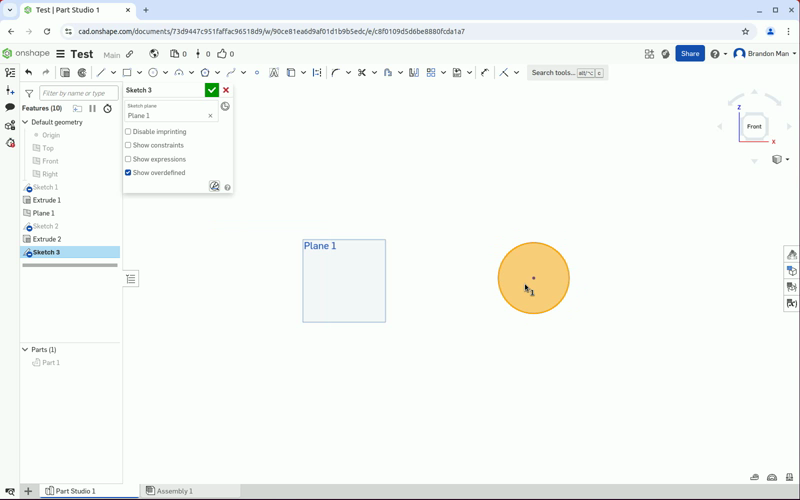
scroll(-6)
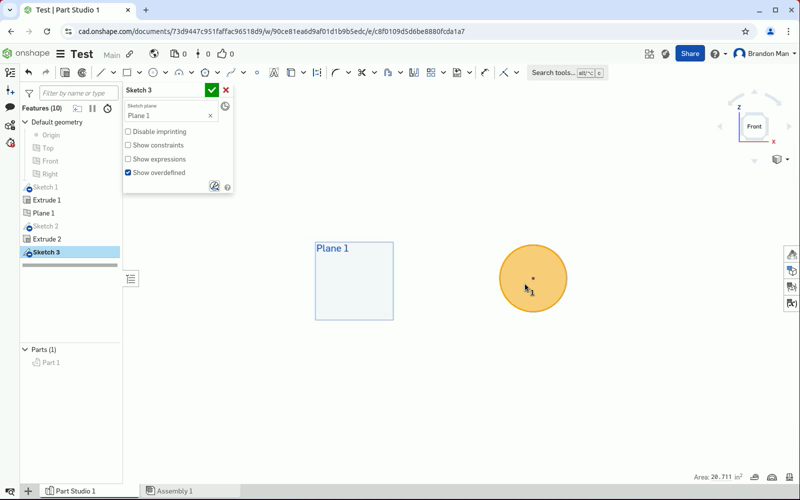
scroll(-6)
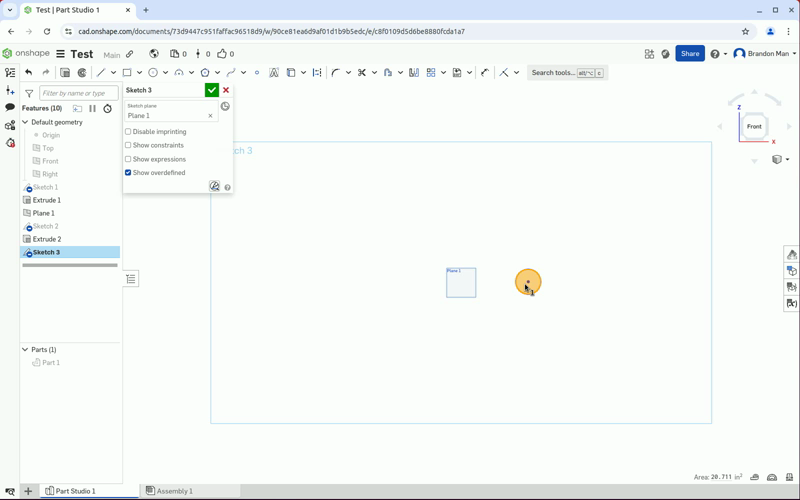
mouse_move(73, 352)
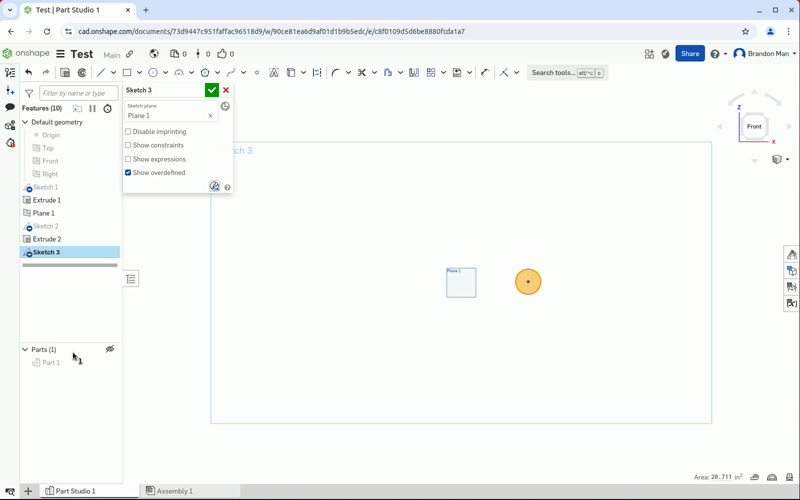
key(shift+y)
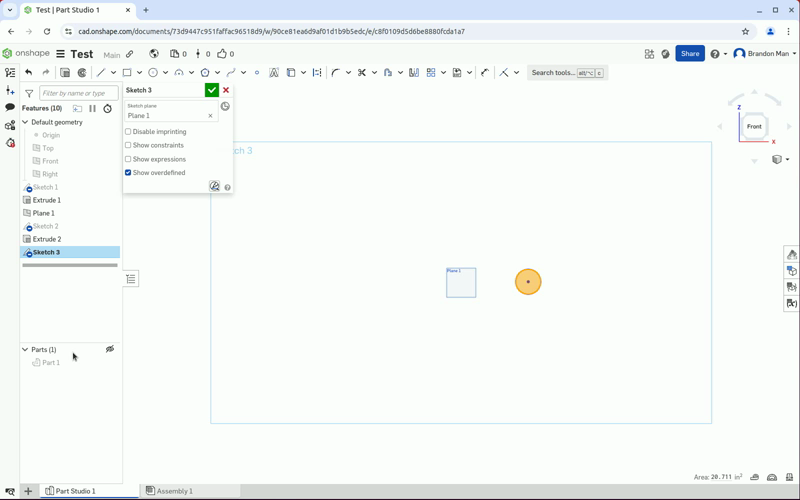
key(shift+e)
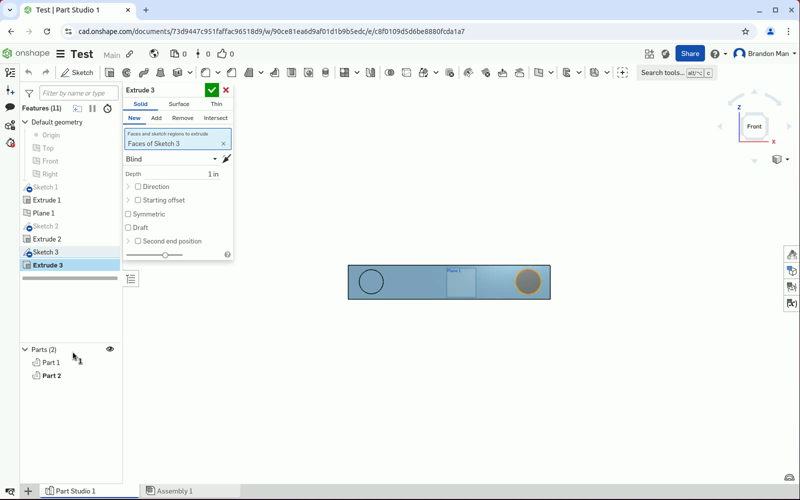
mouse_move(143, 106)
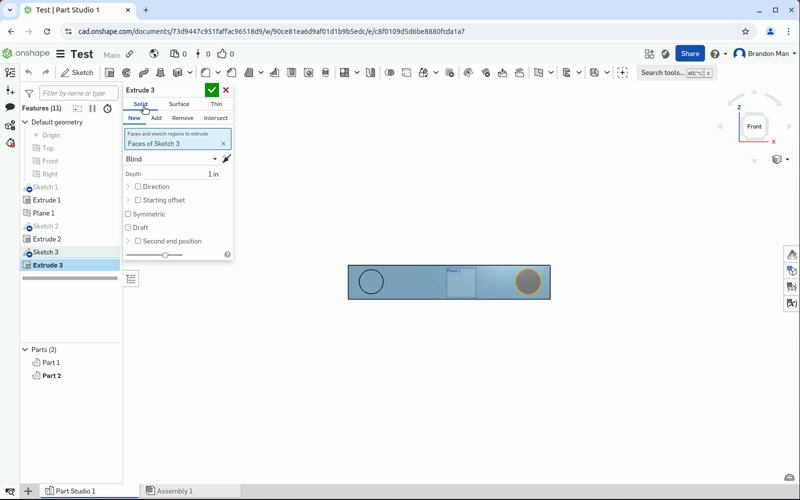
click(143, 106)
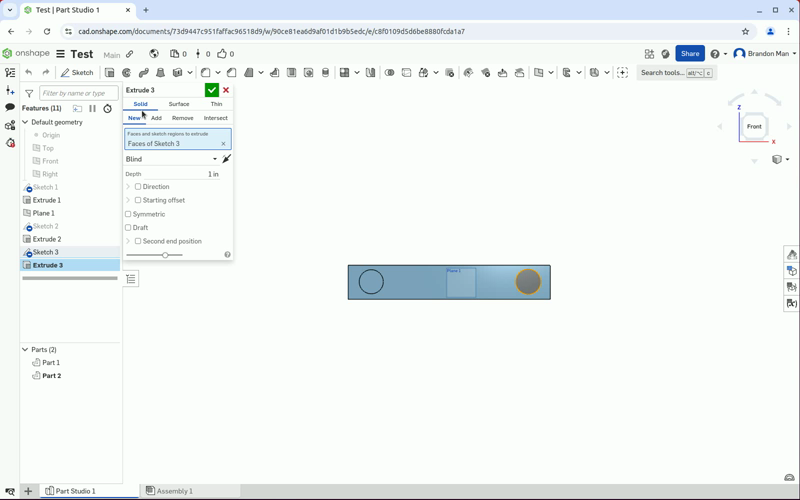
mouse_move(137, 120)
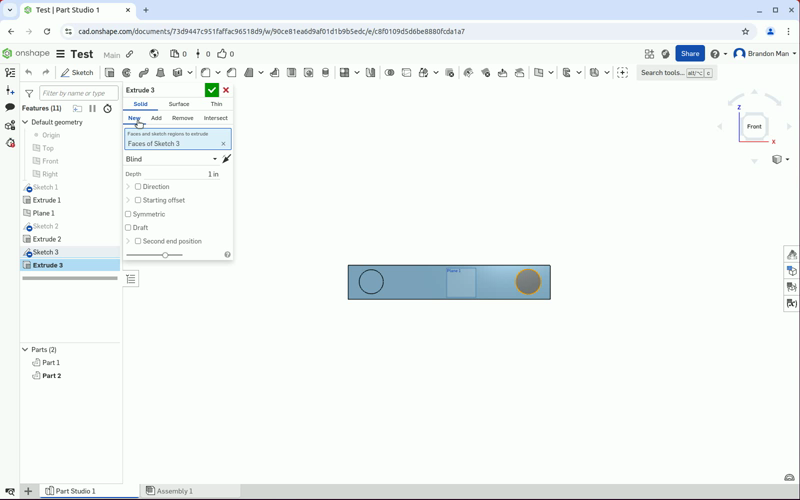
click(137, 120)
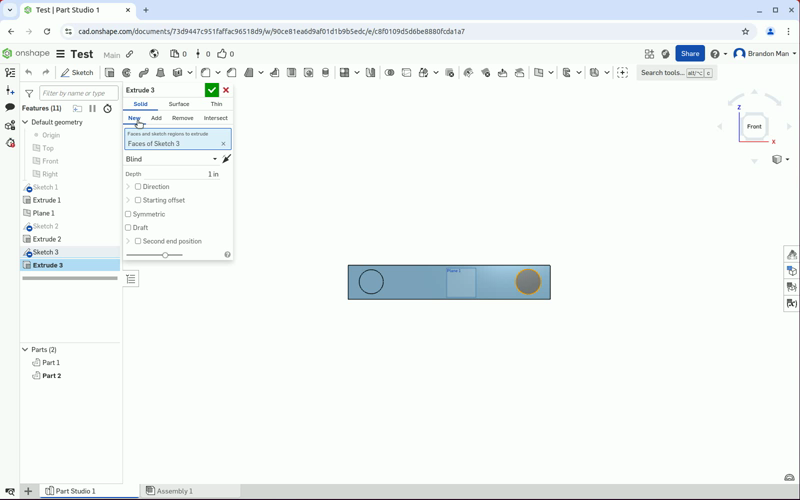
key(tab, 4)
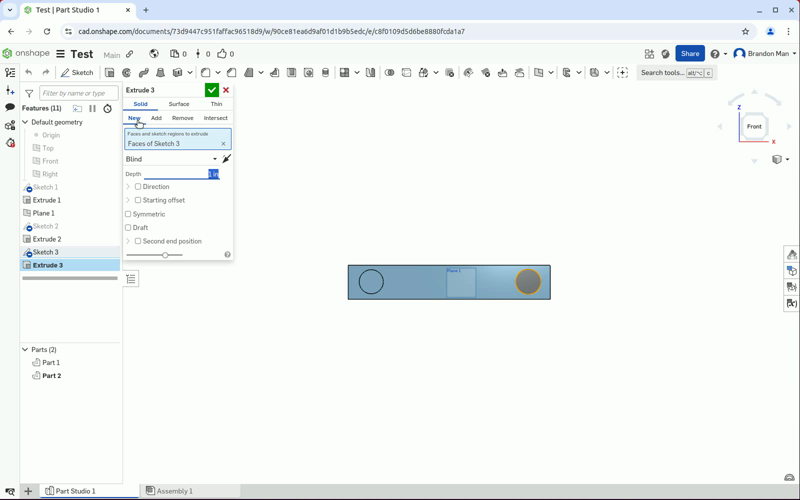
text(-21.905)
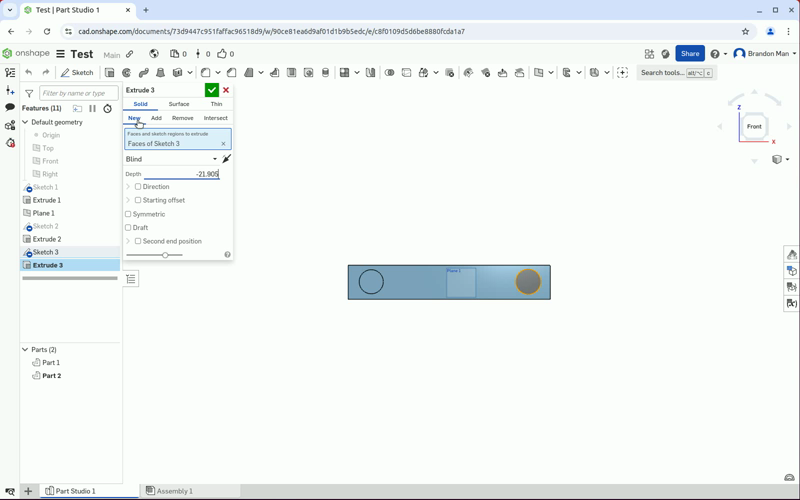
key(enter)
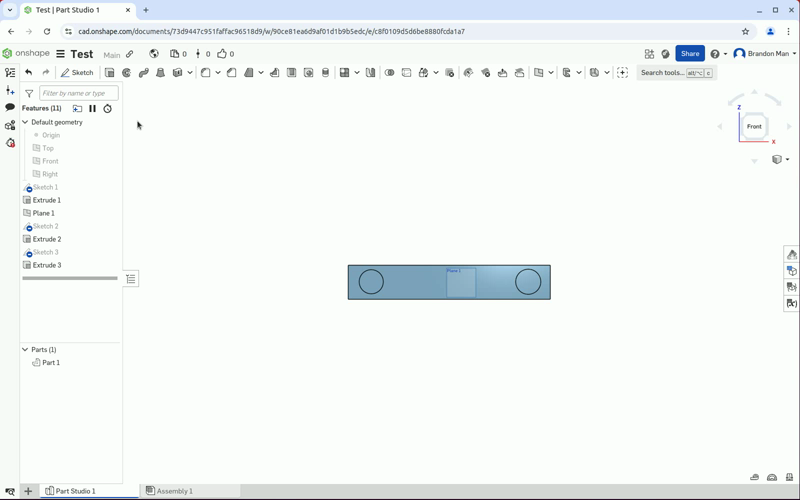
key(shift+h)
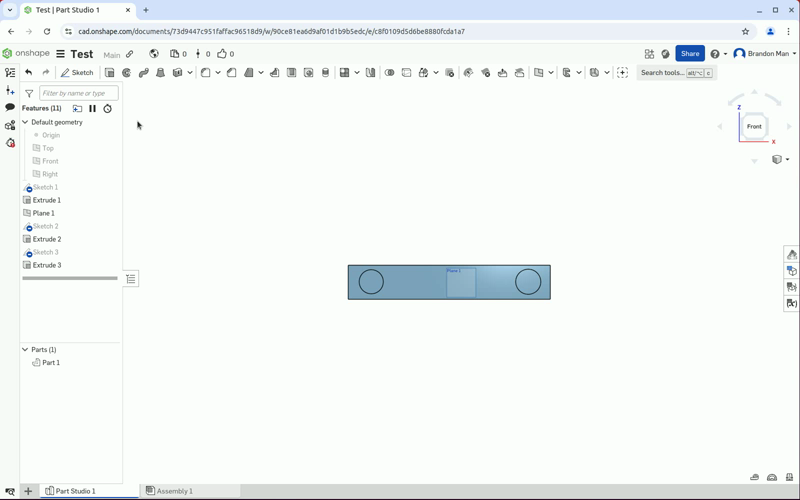
key(shift+h)
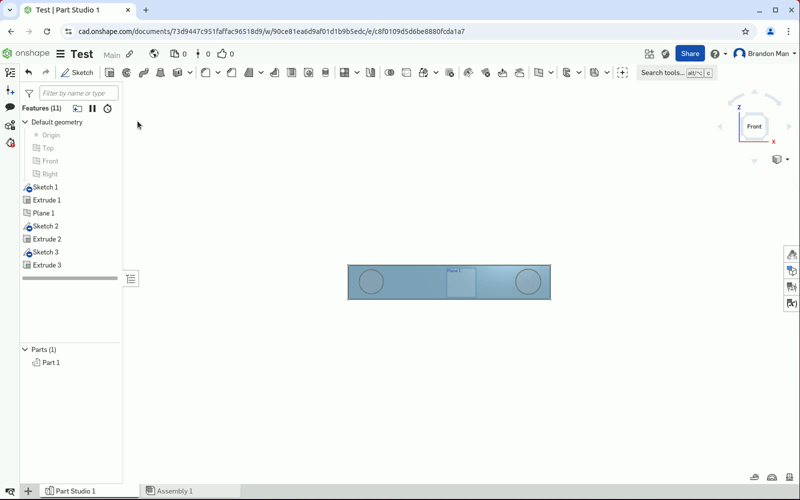
key(shift+7)
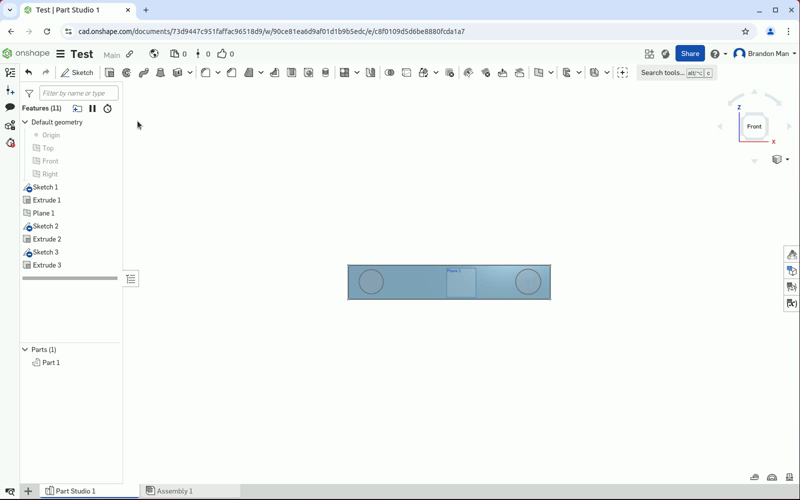
key(left, 2)
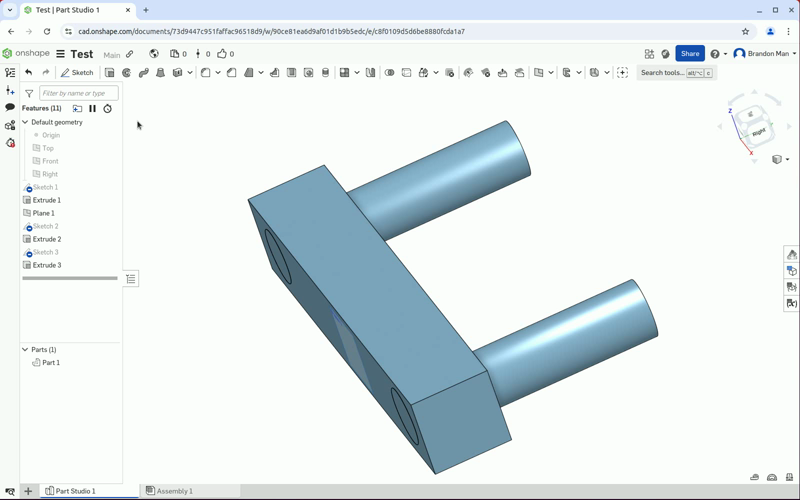
key(down, 2)
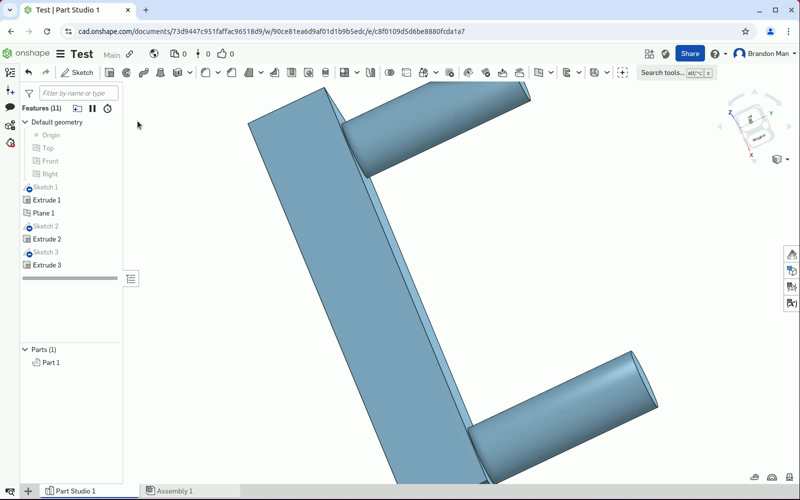
key(up, 2)
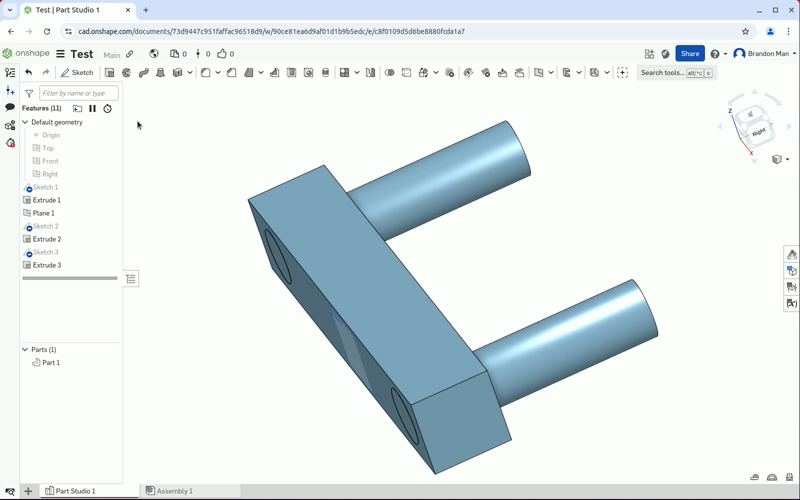
key(right, 2)
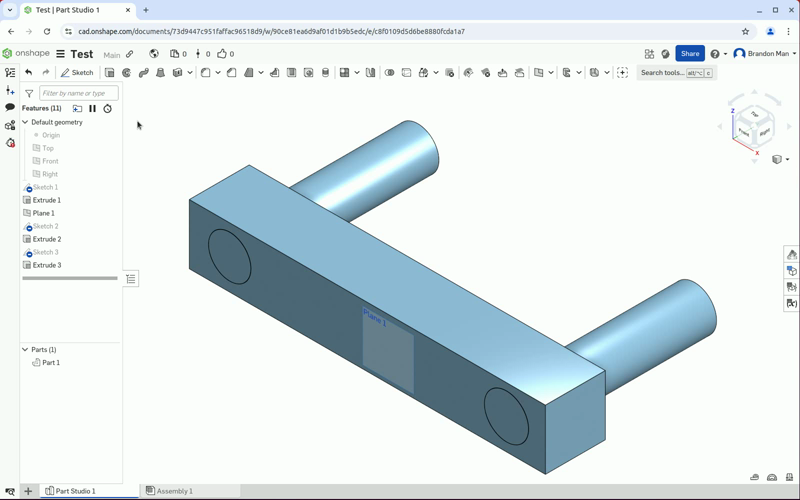
mouse_move(73, 189)
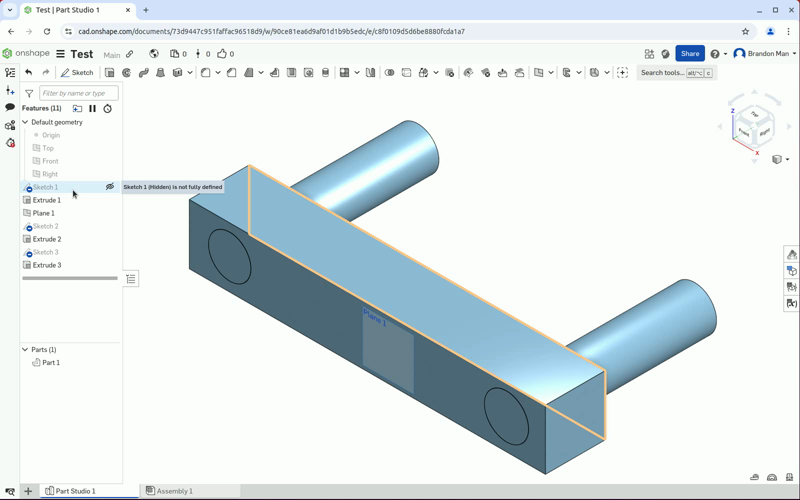
click(73, 189)